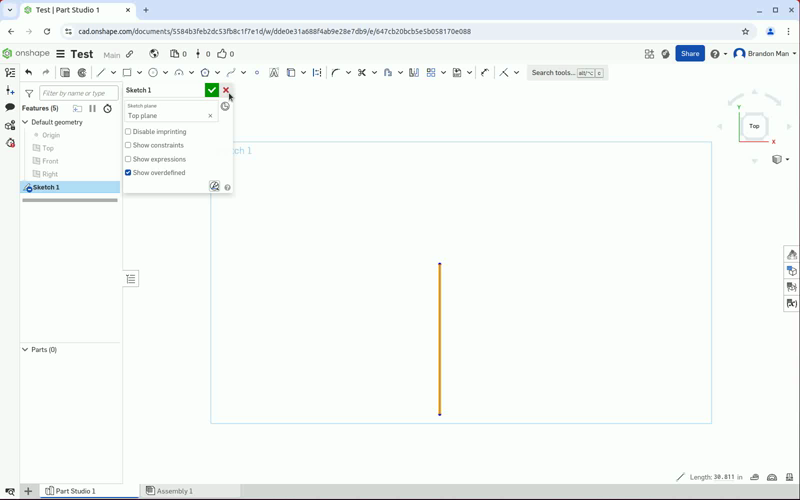
key(shift+h)
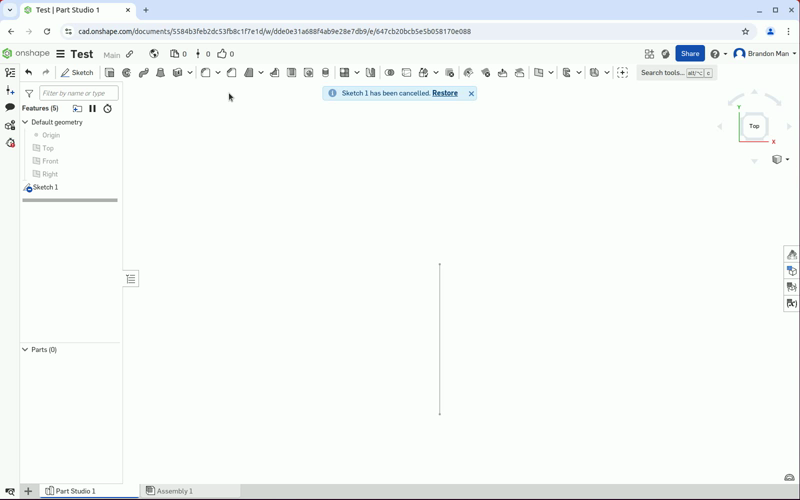
mouse_move(73, 352)
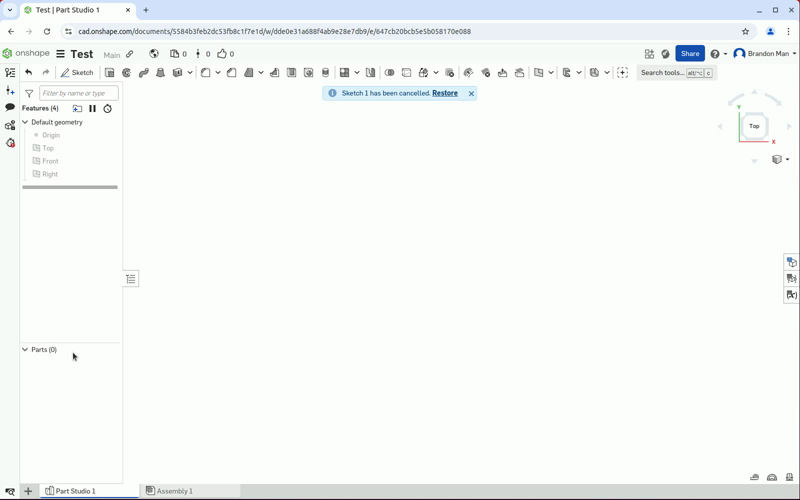
key(y)
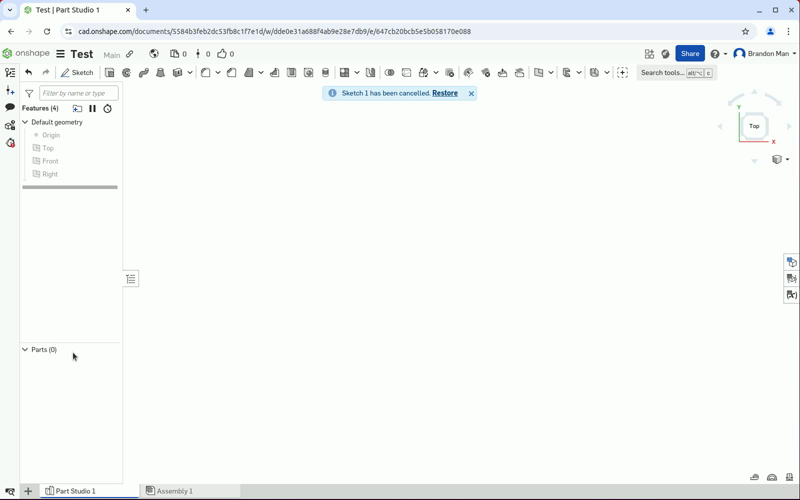
key(shift+p)
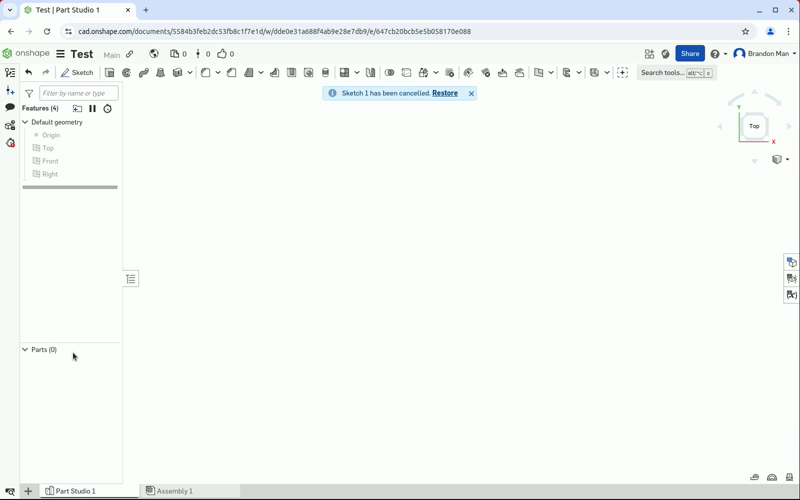
key(space)
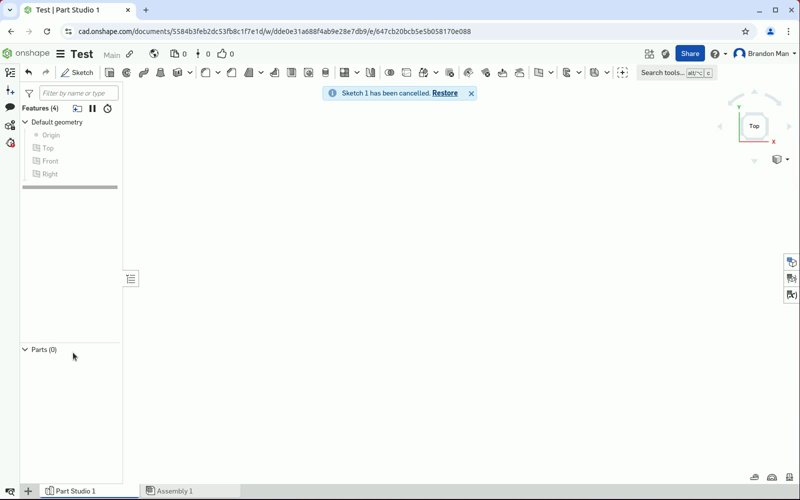
key_down(shift)
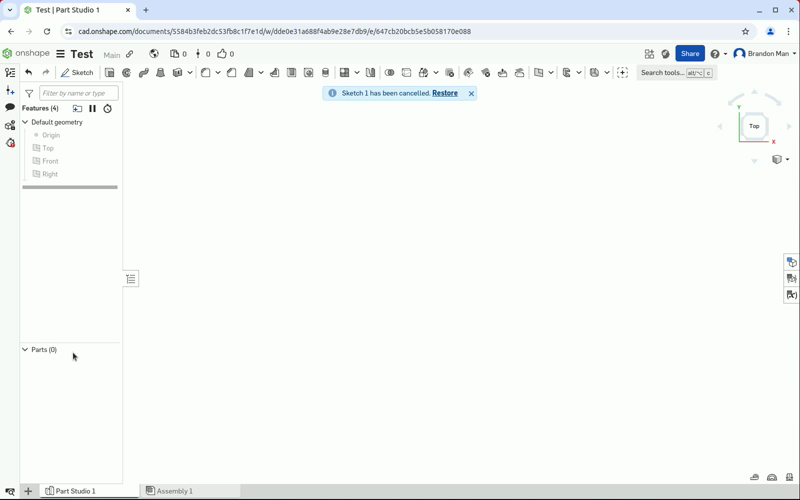
key(up)
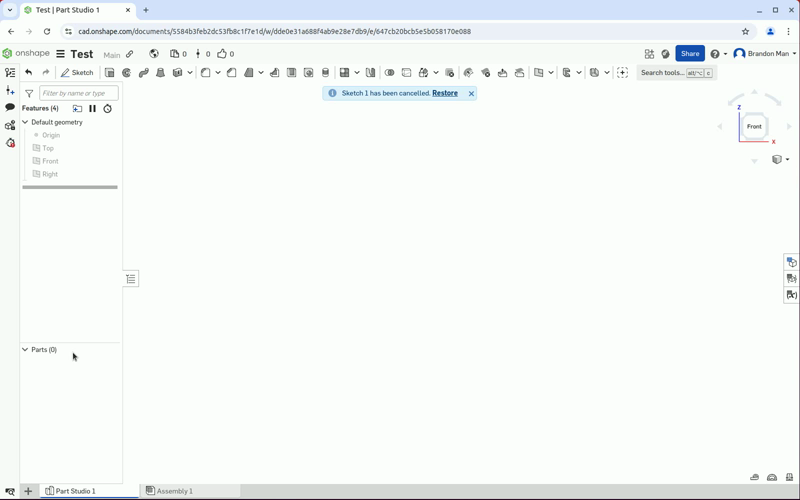
key_up(shift)
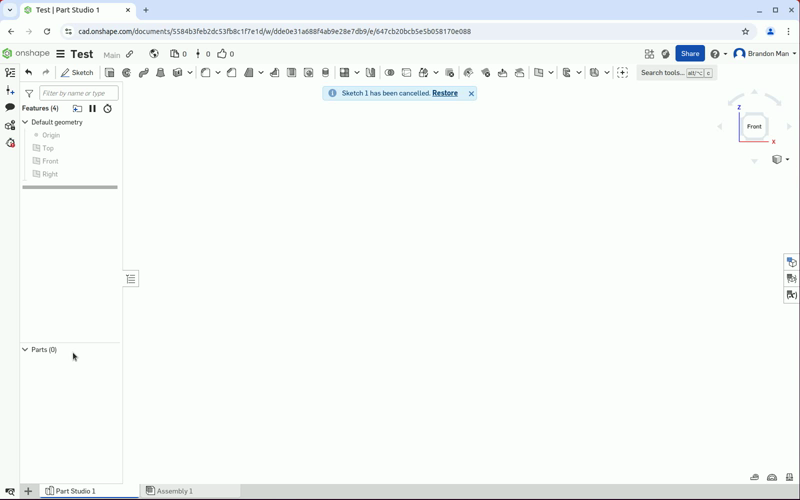
mouse_move(73, 352)
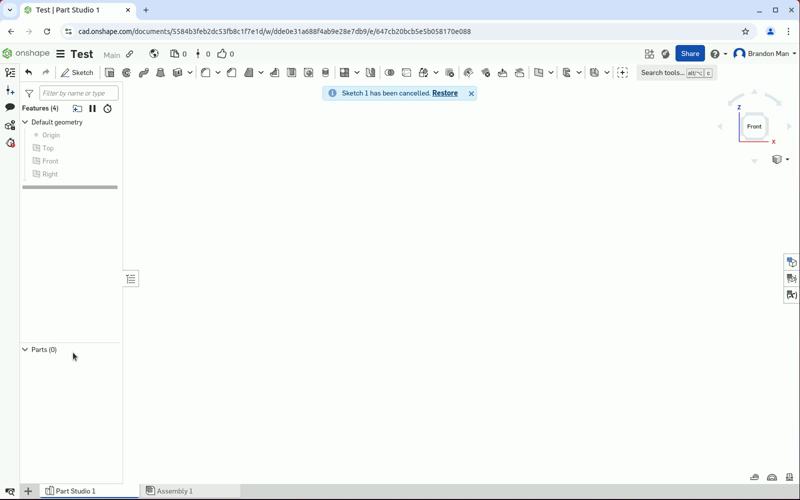
key(shift+y)
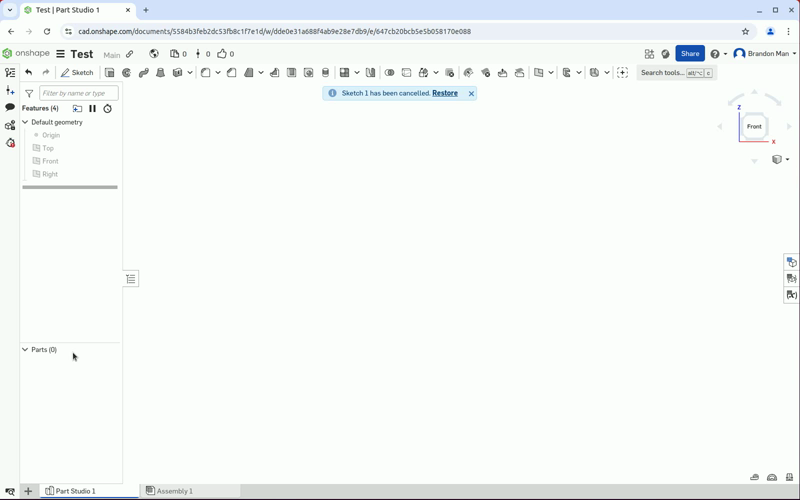
key(shift+s)
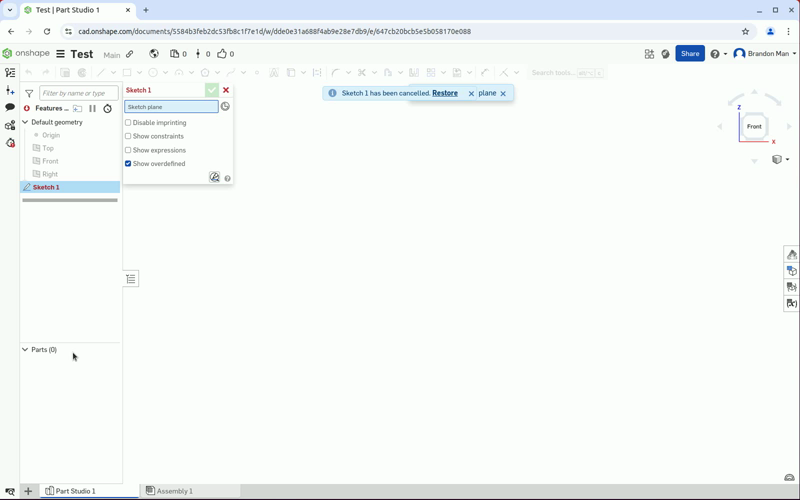
mouse_move(73, 163)
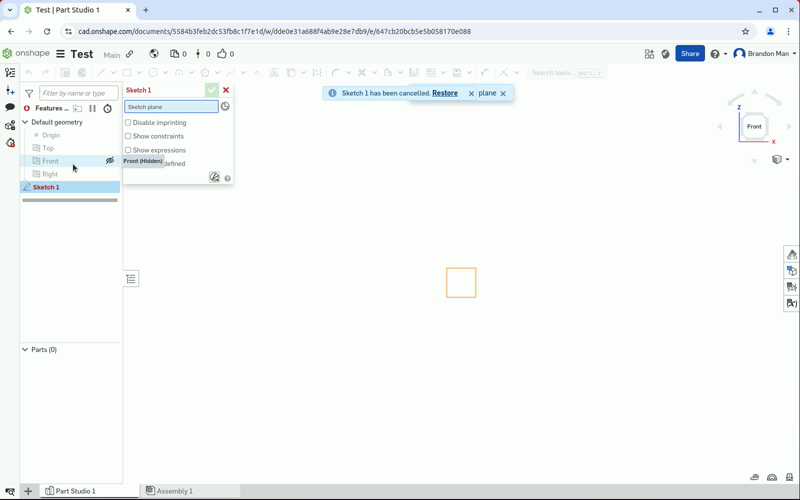
click(73, 163)
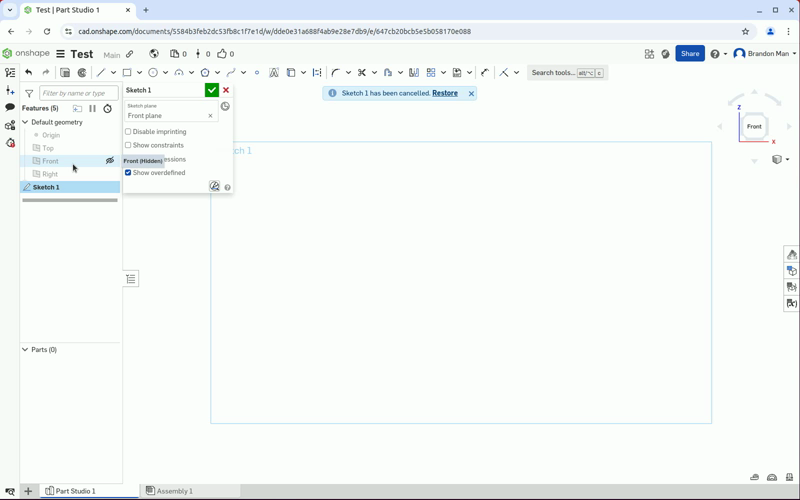
mouse_move(73, 352)
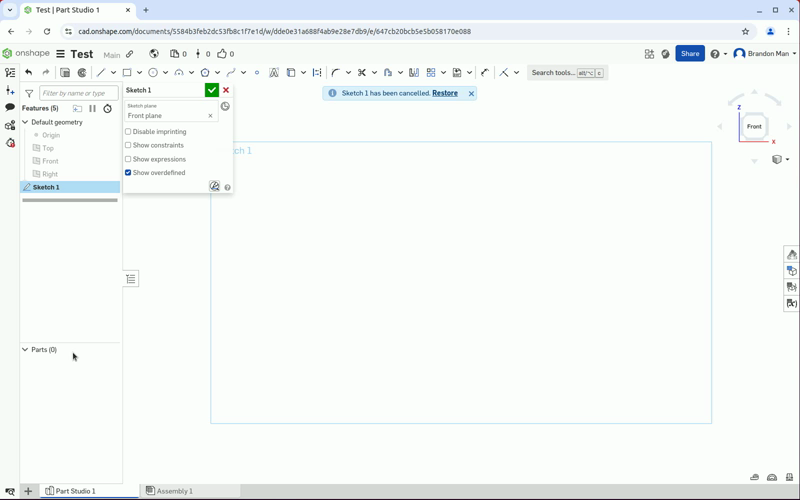
key(y)
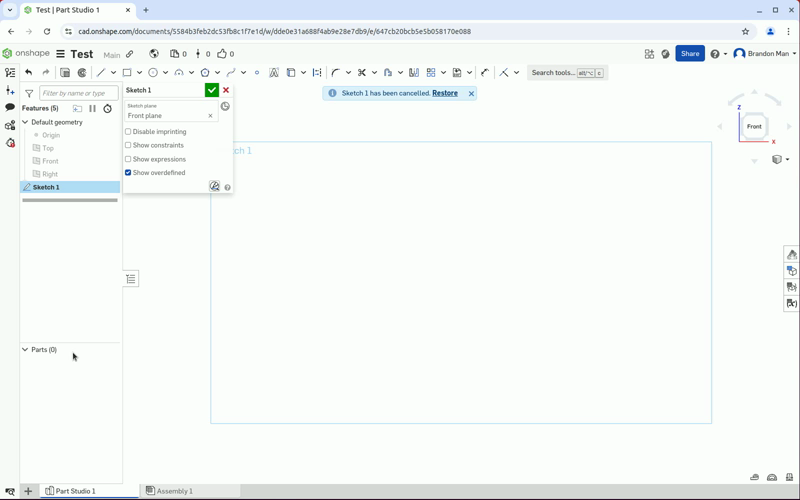
key(c)
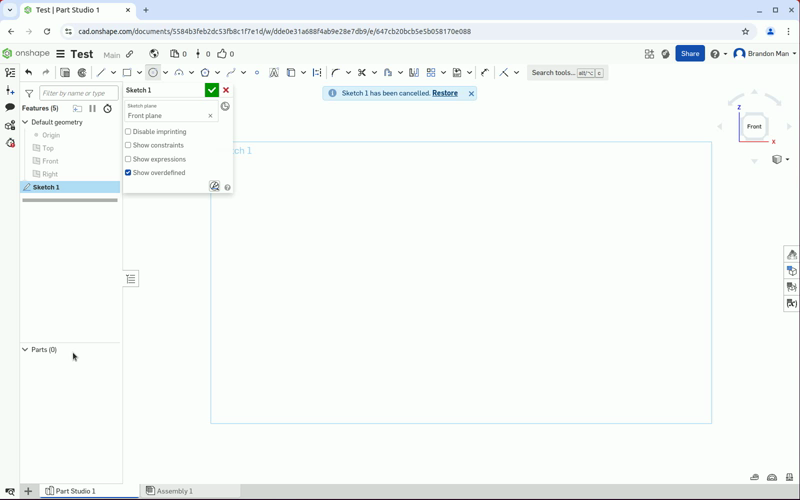
key_down(shift)
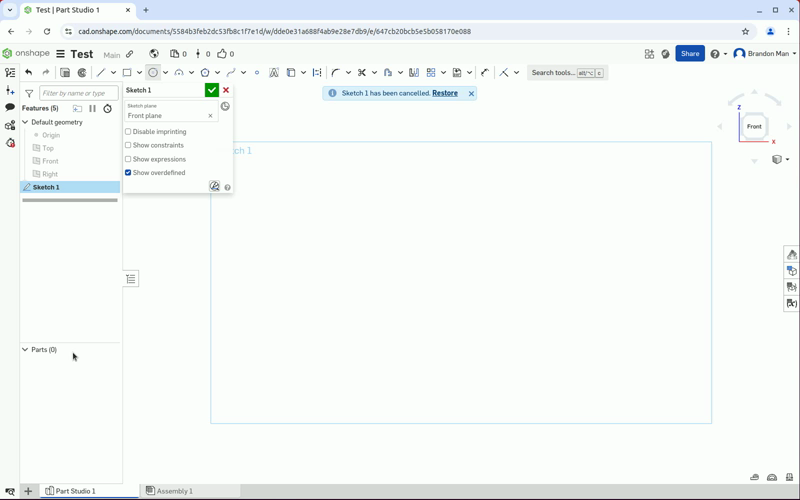
mouse_move(461, 282)
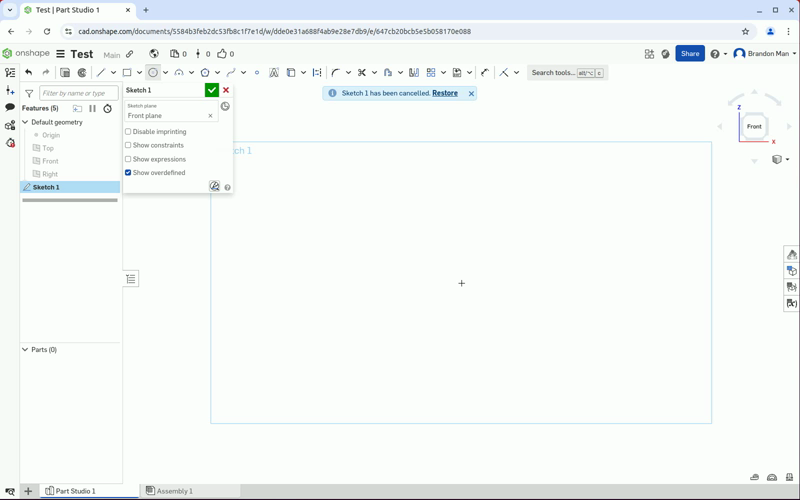
click(461, 282)
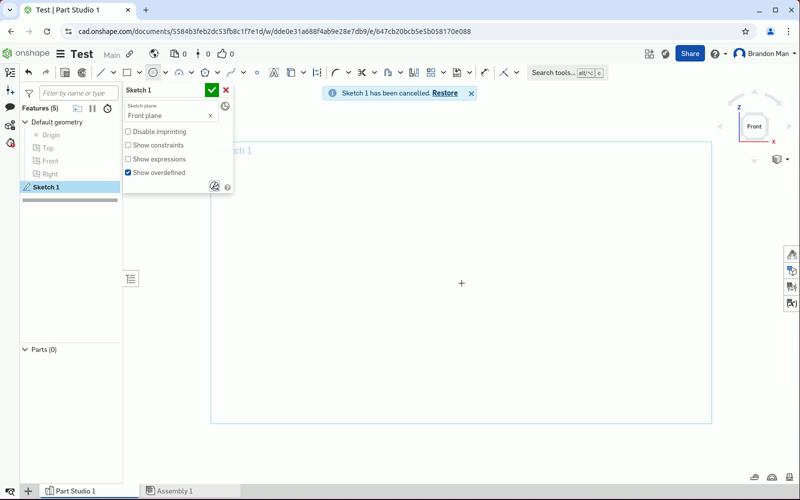
key_up(shift)
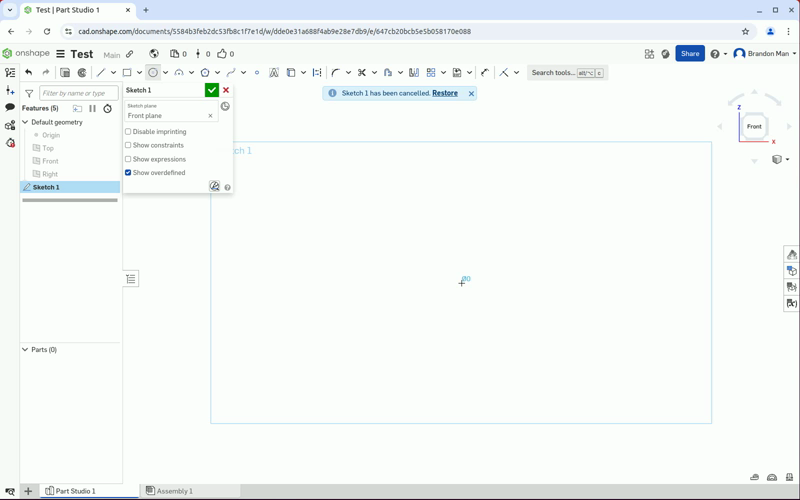
mouse_move(467, 282)
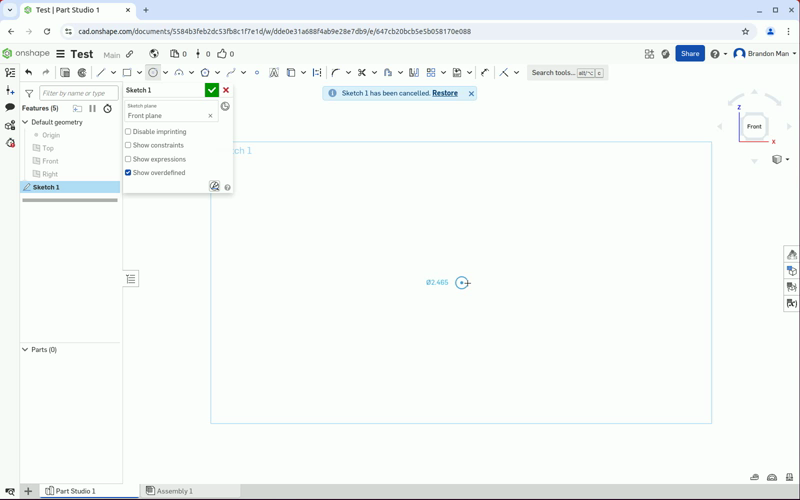
click(467, 282)
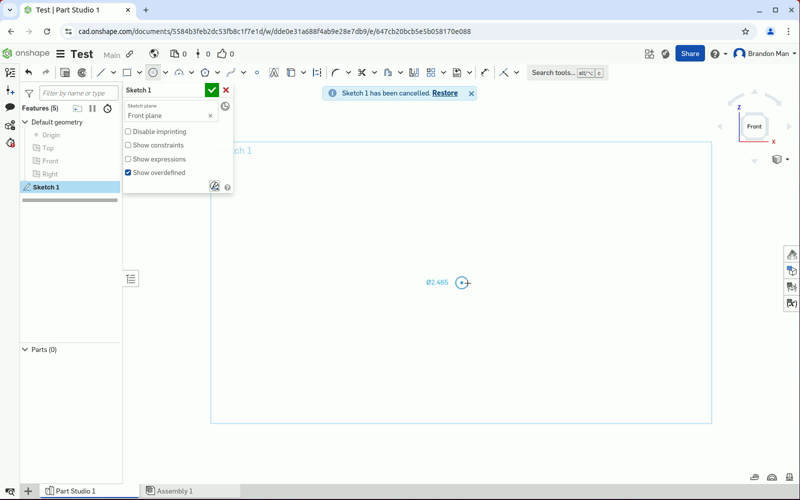
key(esc)
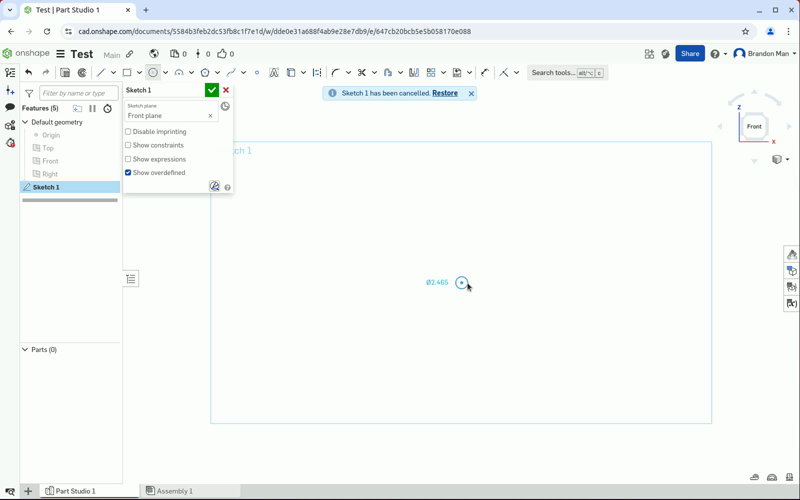
mouse_move(457, 280)
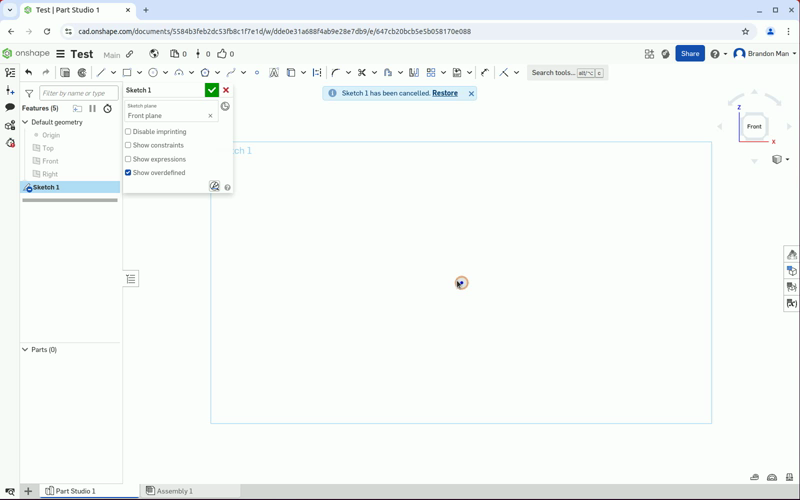
scroll(6)
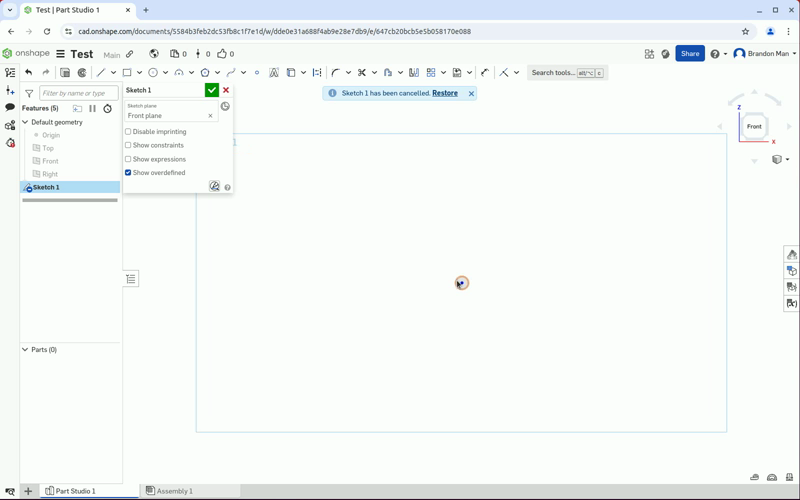
scroll(6)
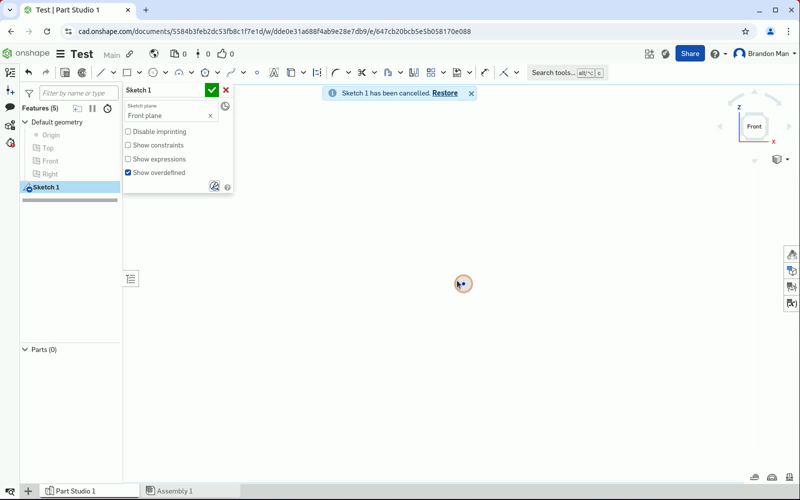
scroll(6)
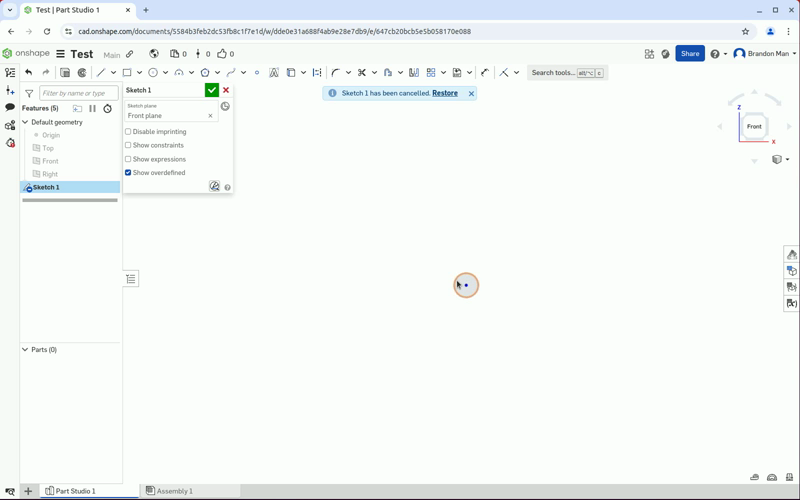
scroll(6)
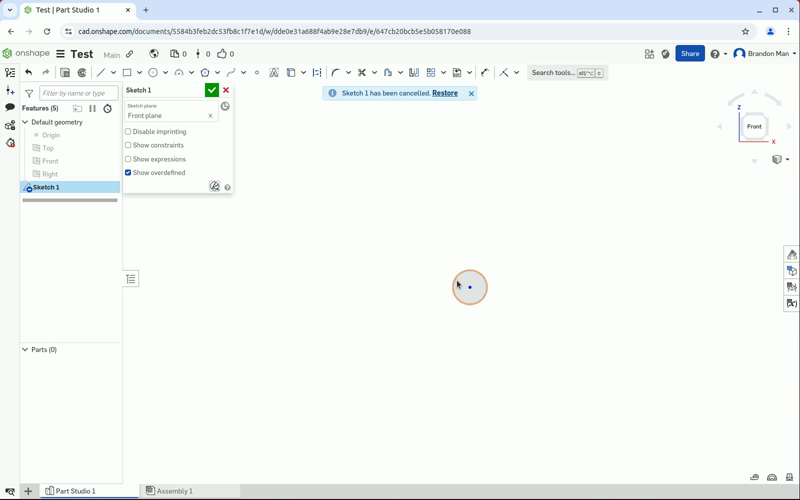
scroll(6)
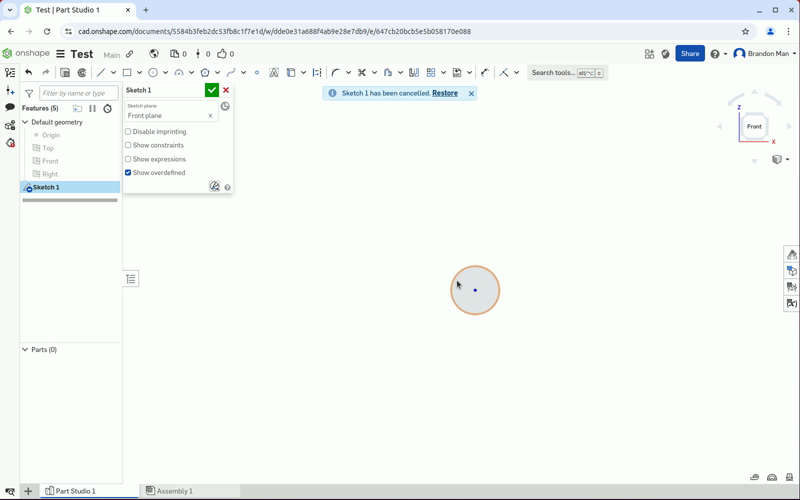
scroll(6)
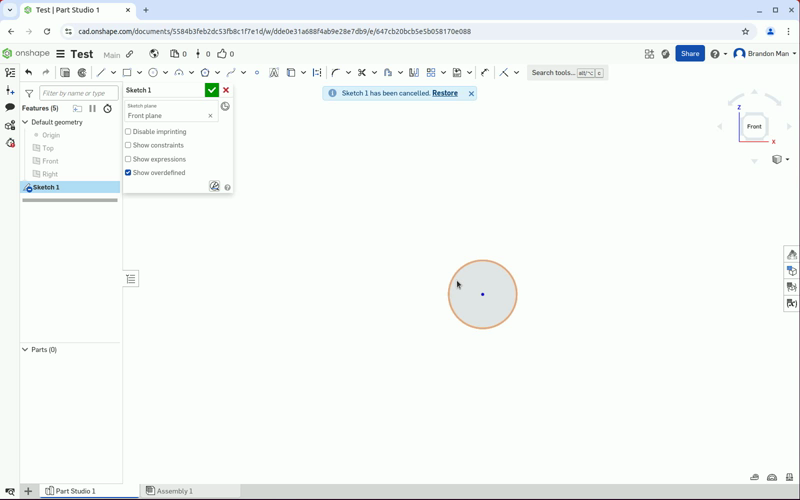
scroll(6)
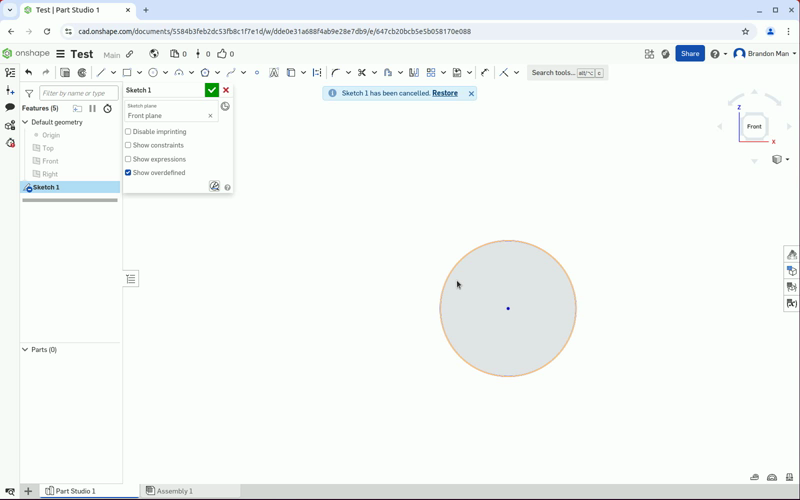
click(457, 280)
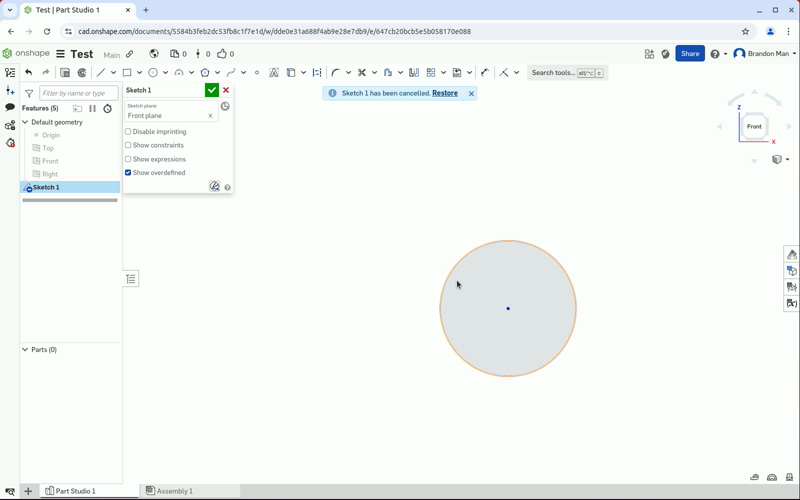
scroll(-6)
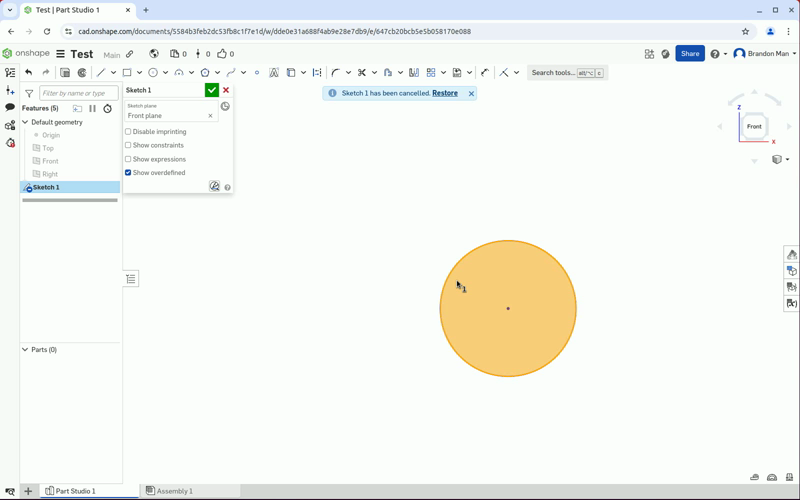
scroll(-6)
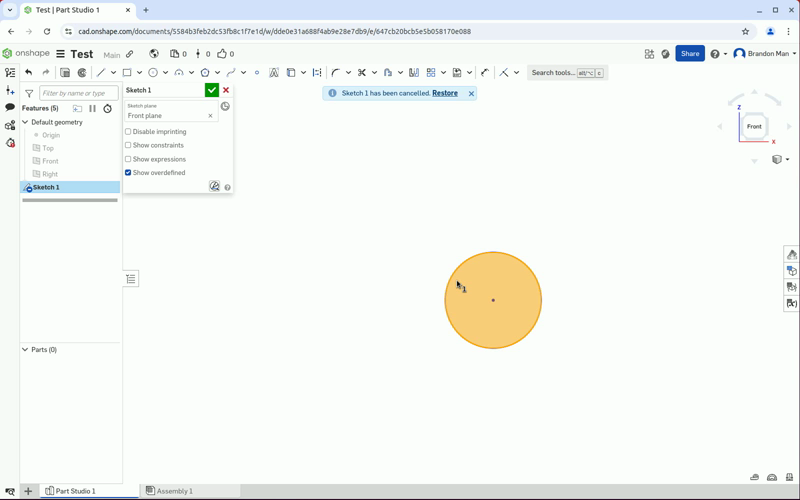
scroll(-6)
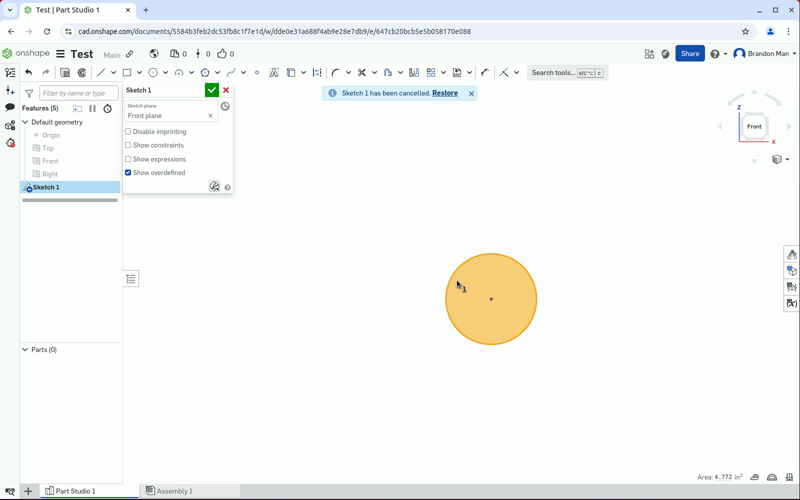
scroll(-6)
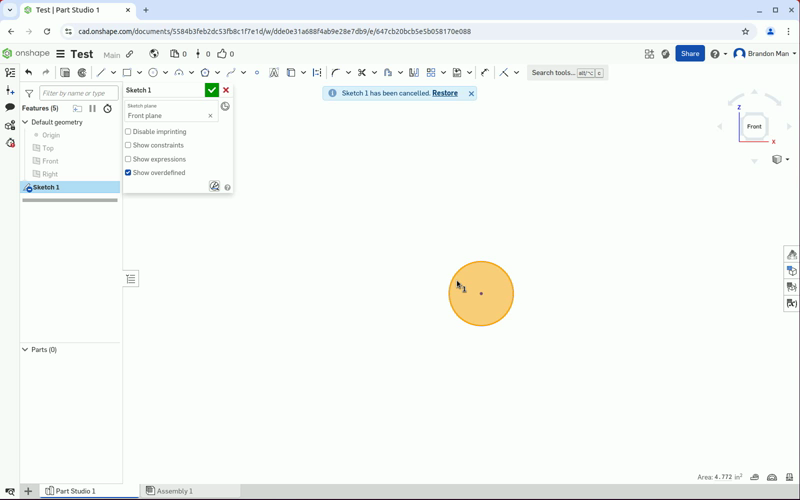
scroll(-6)
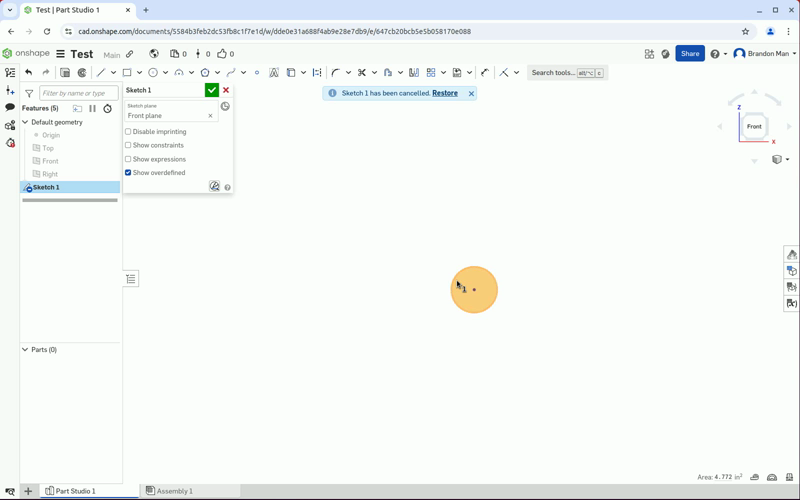
scroll(-6)
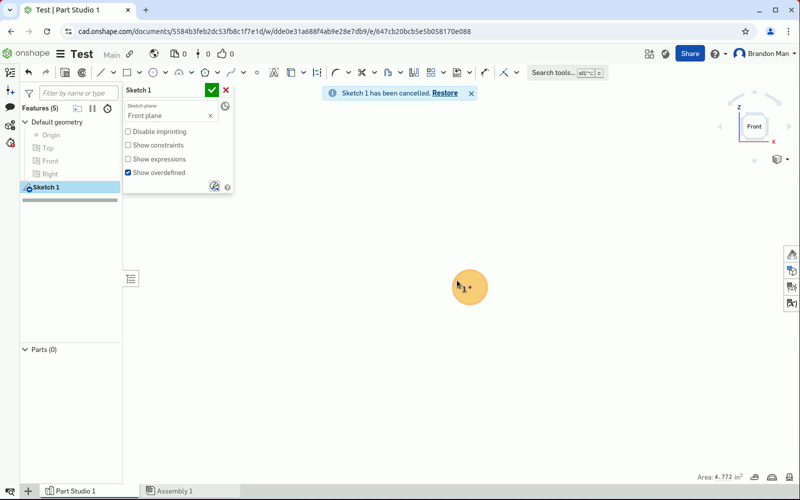
scroll(-6)
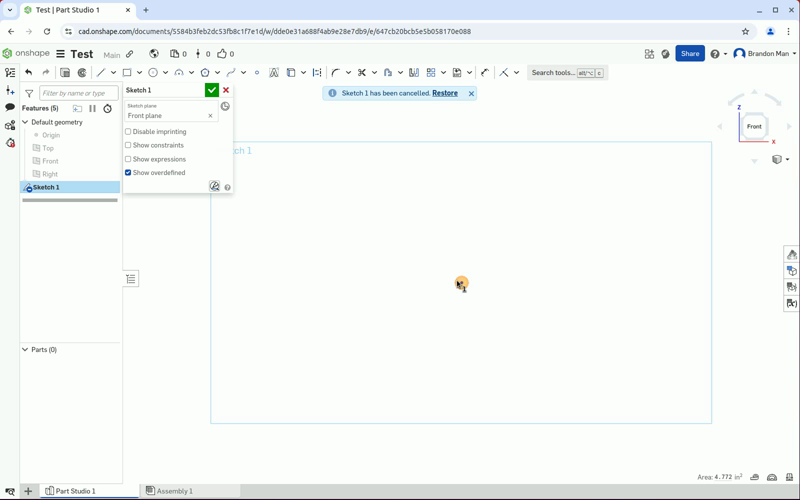
mouse_move(73, 352)
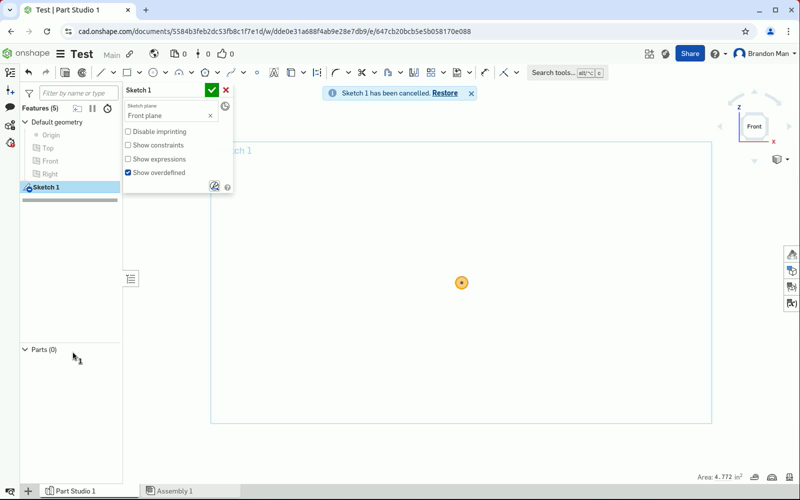
key(shift+y)
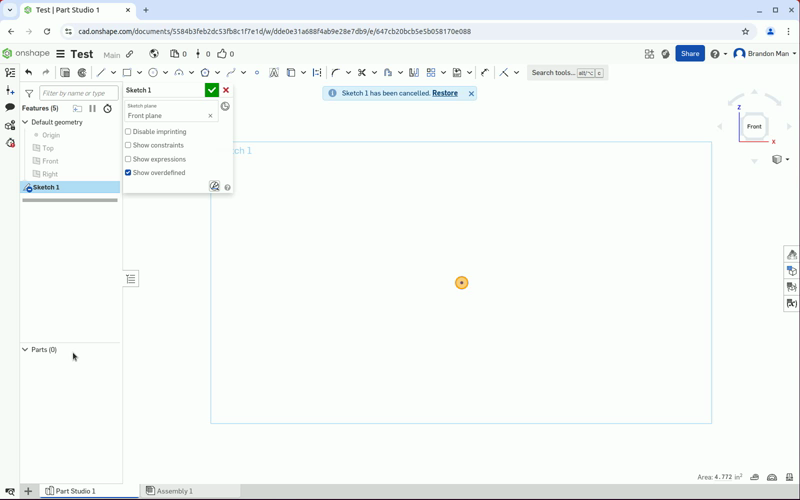
key(shift+e)
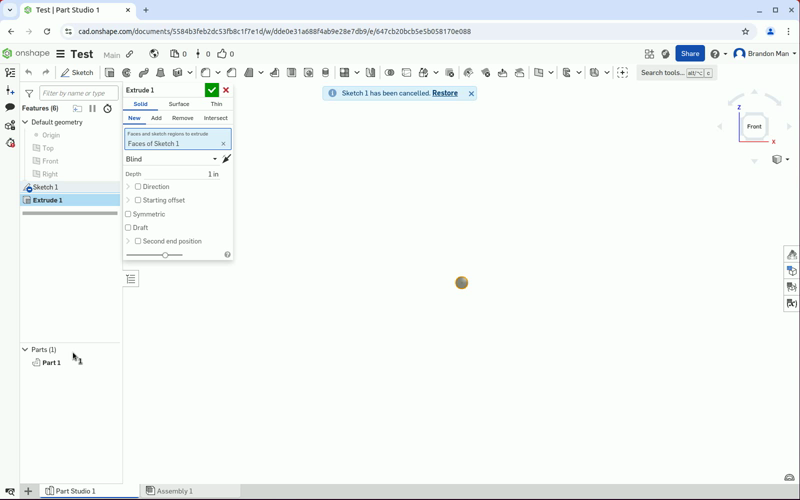
mouse_move(143, 106)
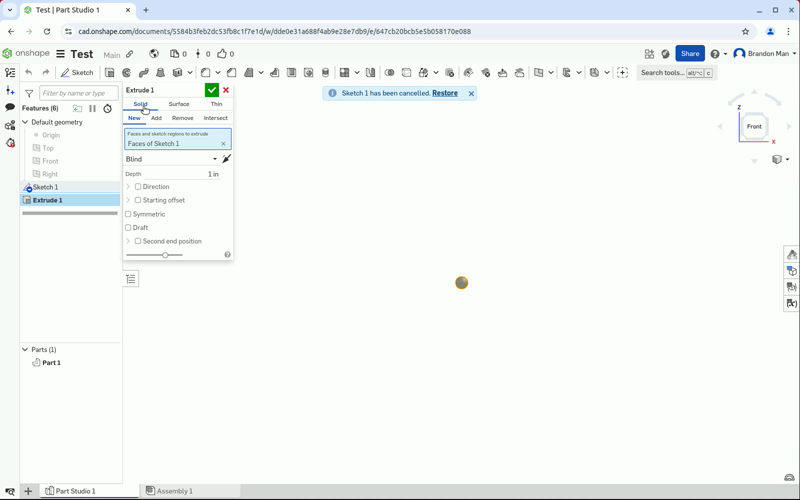
click(143, 106)
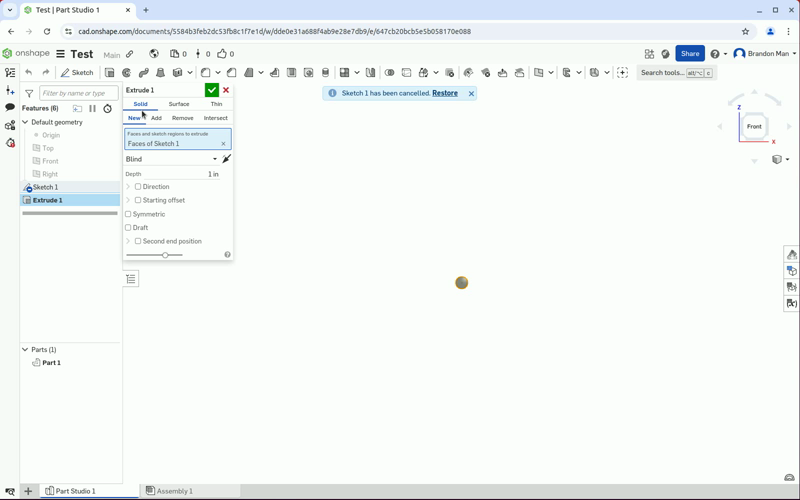
mouse_move(137, 120)
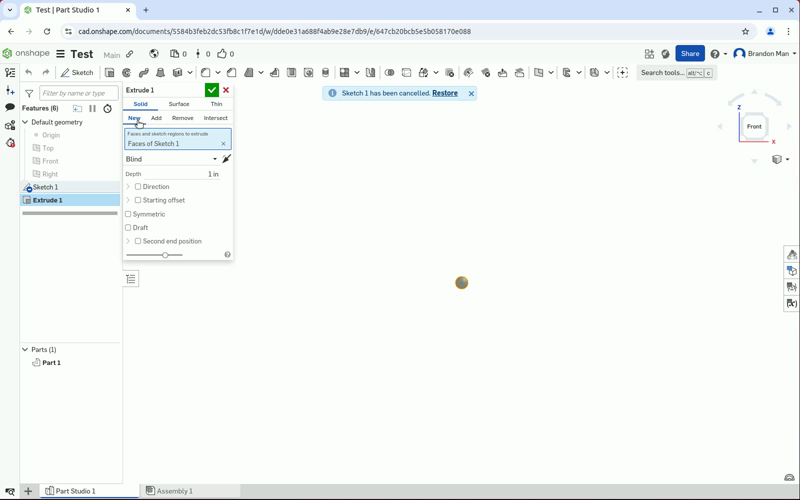
click(137, 120)
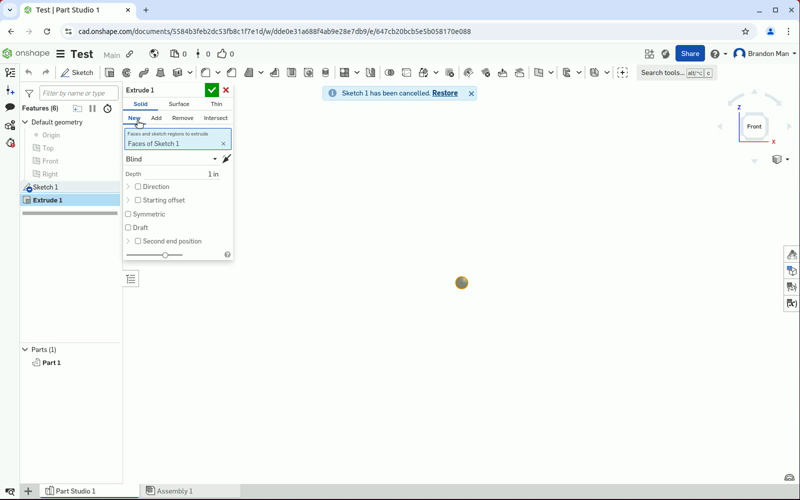
key(tab, 4)
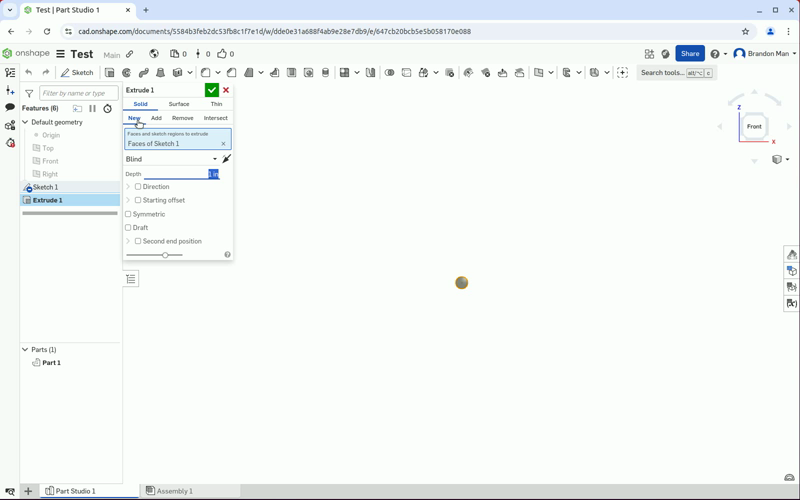
text(23.108)
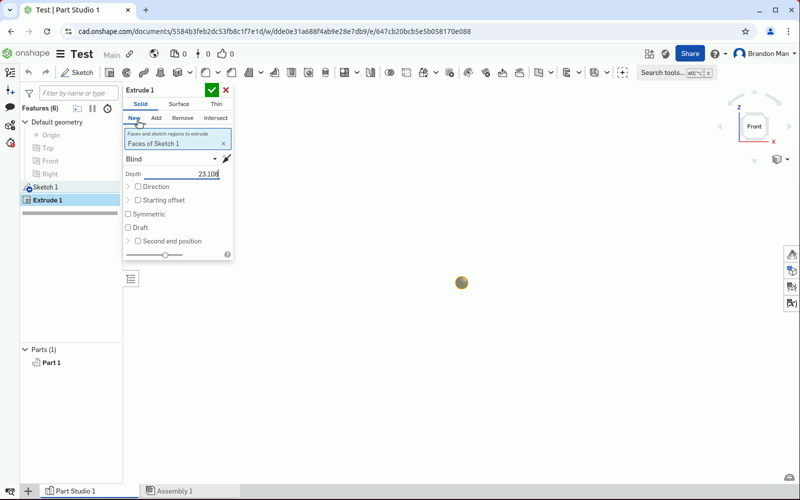
key(enter)
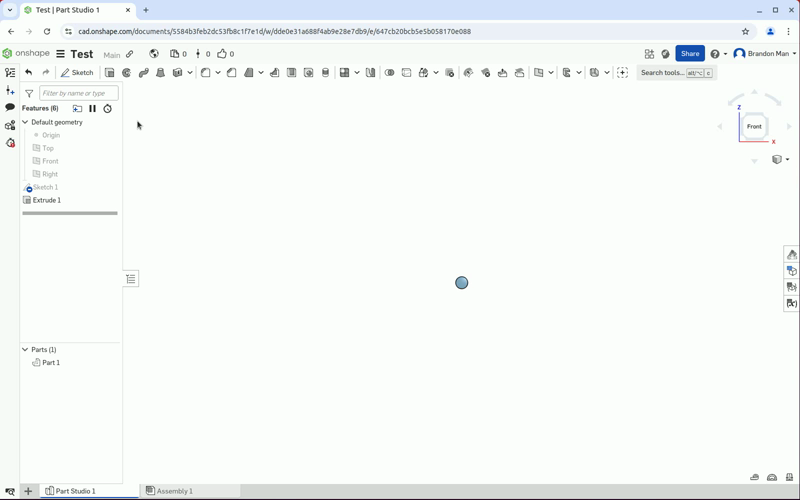
key(shift+h)
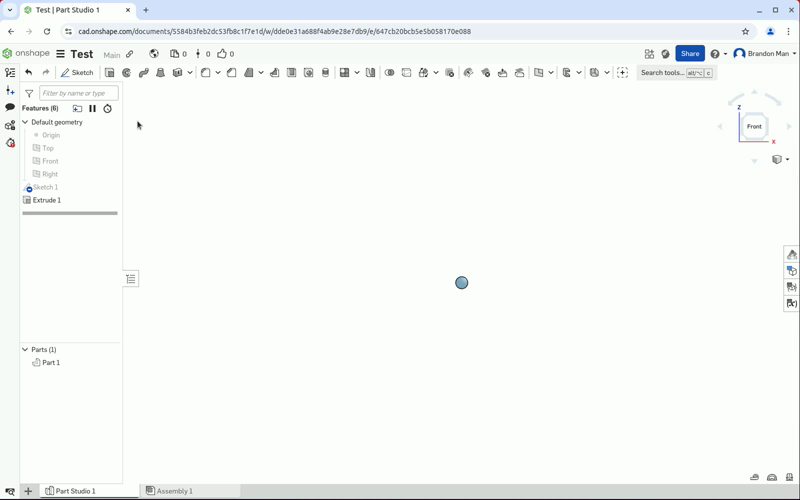
key(shift+h)
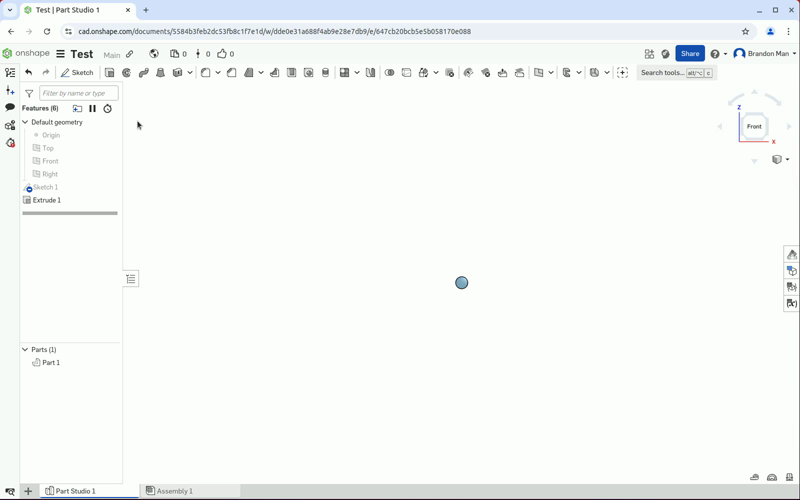
mouse_move(73, 189)
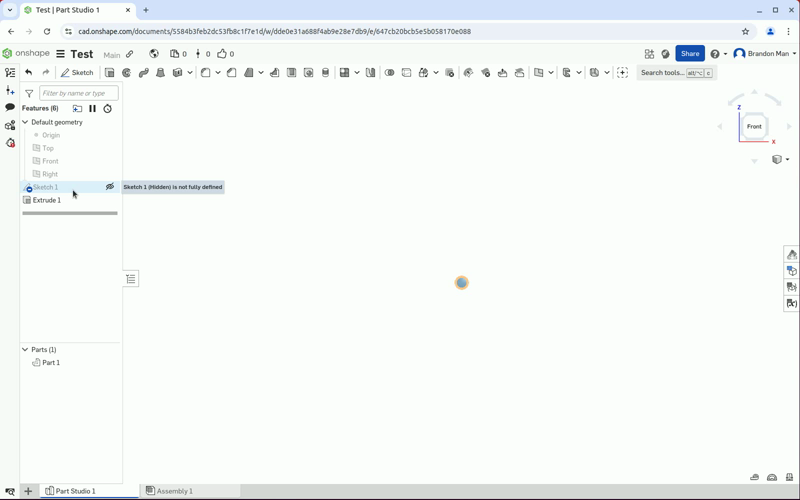
click(73, 189)
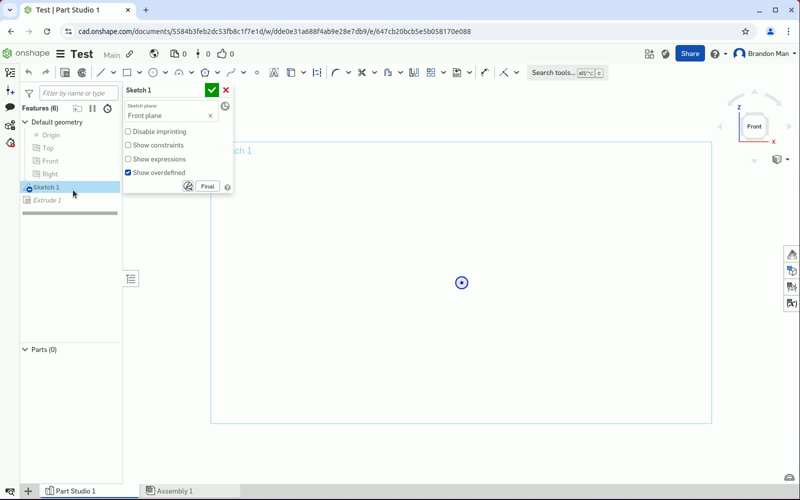
mouse_move(229, 92)
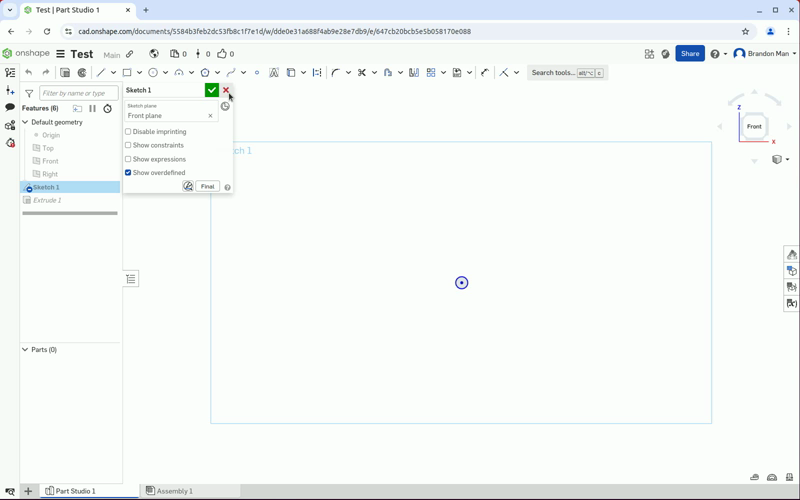
click(229, 92)
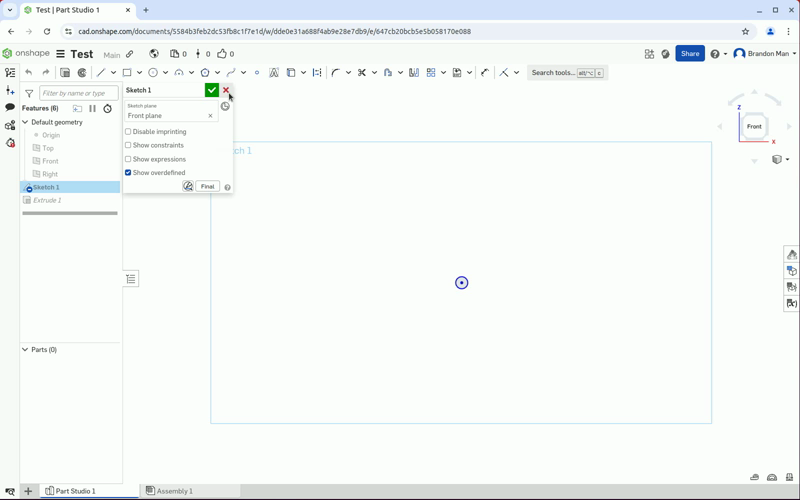
key(shift+s)
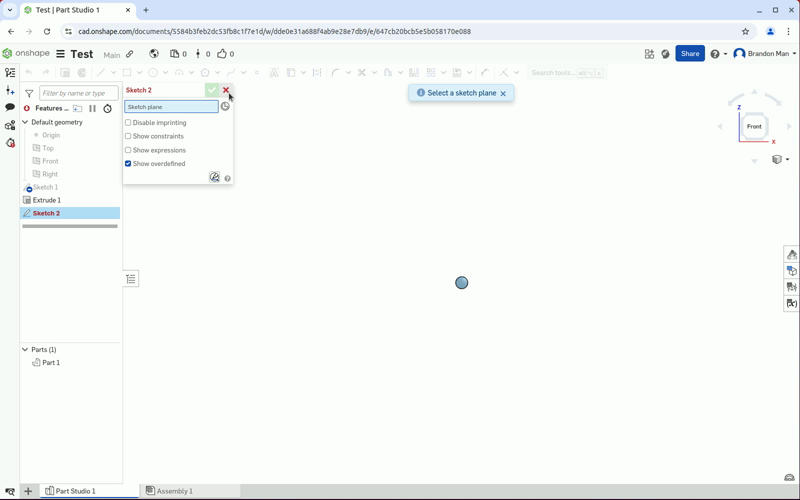
mouse_move(73, 163)
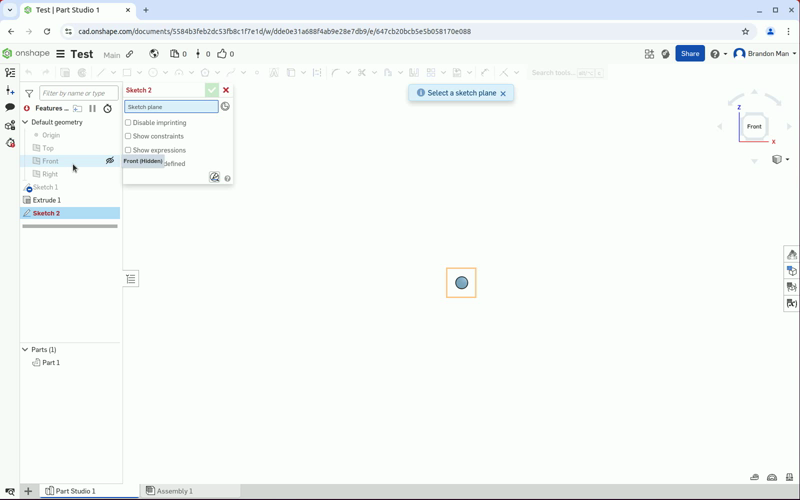
click(73, 163)
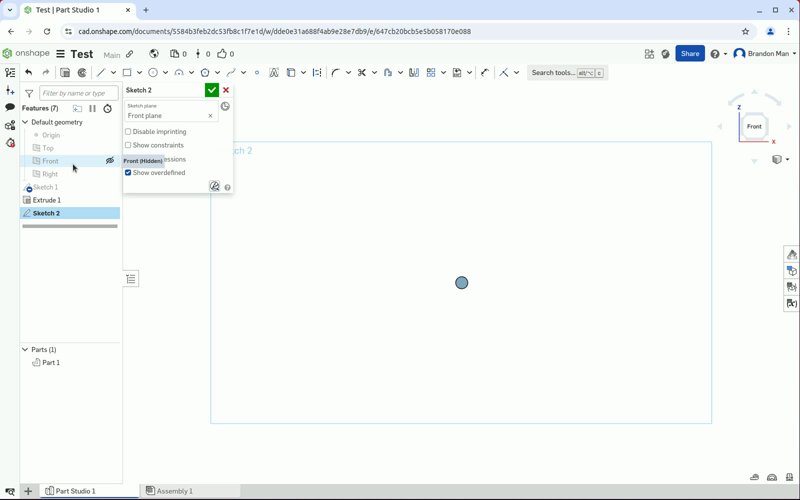
mouse_move(73, 352)
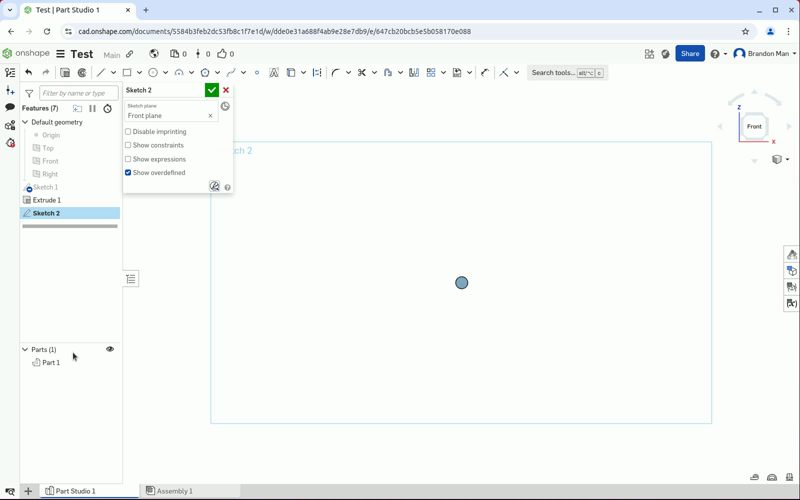
key(y)
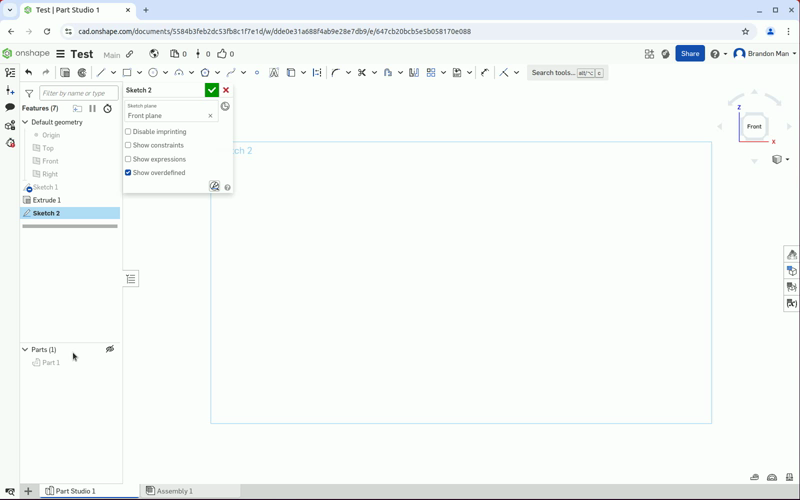
key(c)
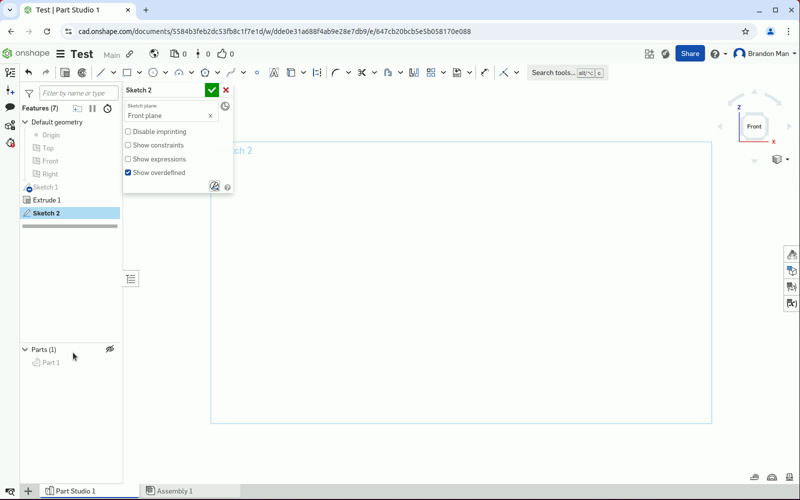
key_down(shift)
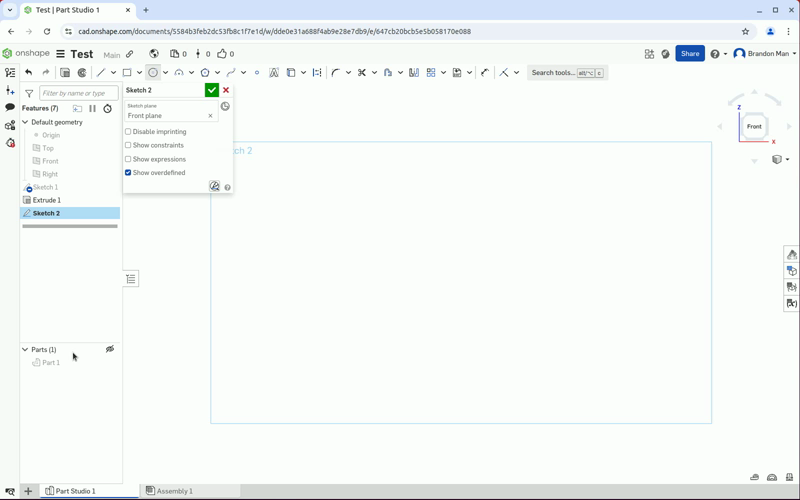
mouse_move(461, 282)
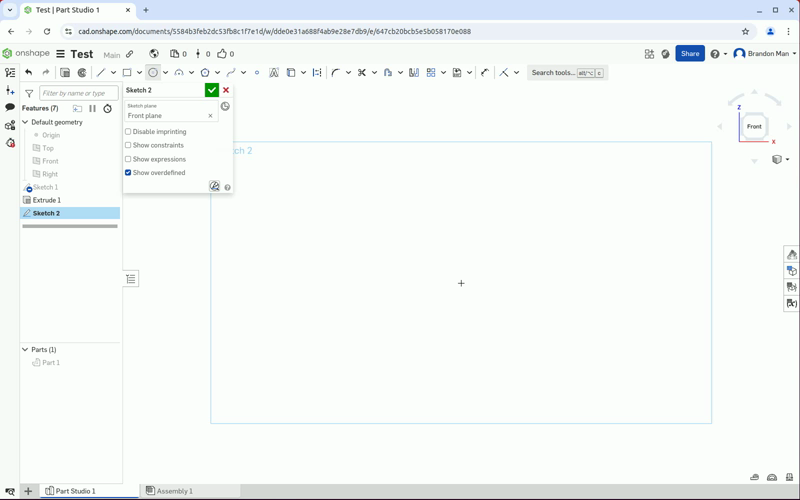
click(461, 282)
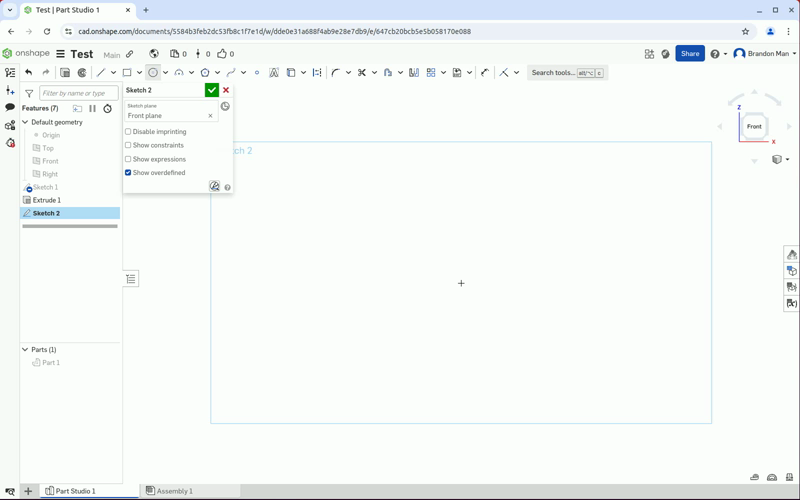
key_up(shift)
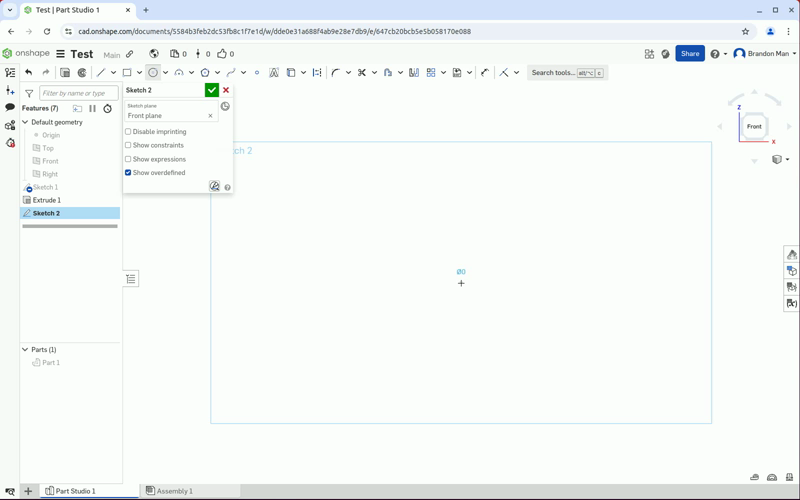
mouse_move(467, 282)
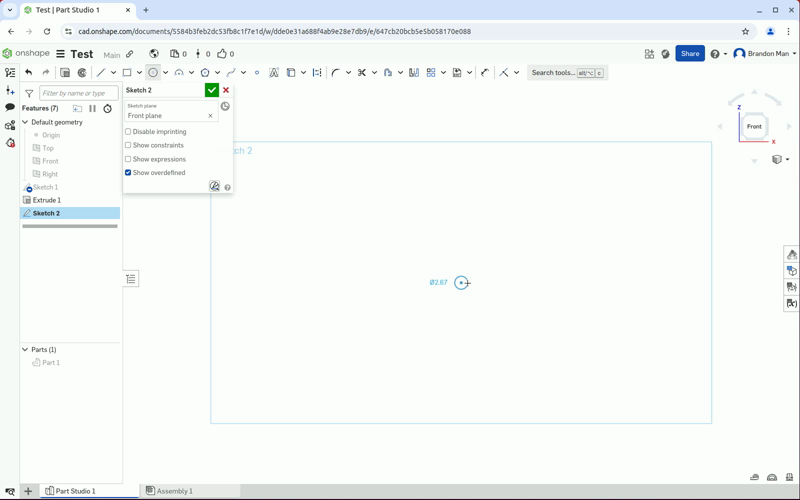
click(467, 282)
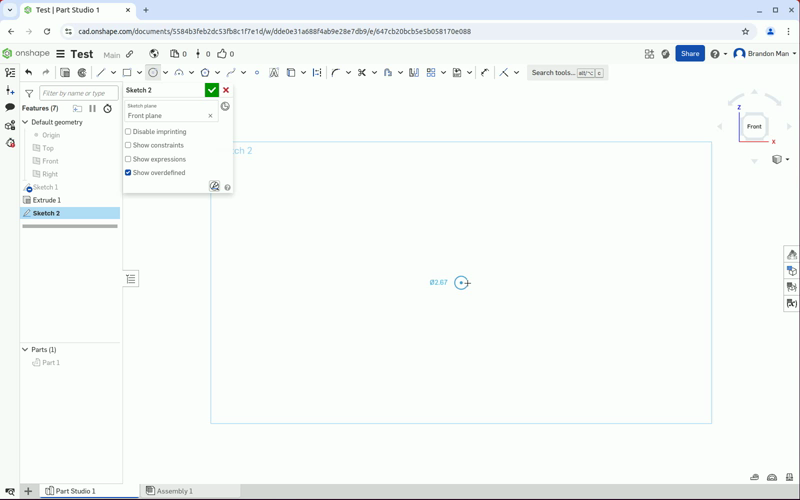
key(esc)
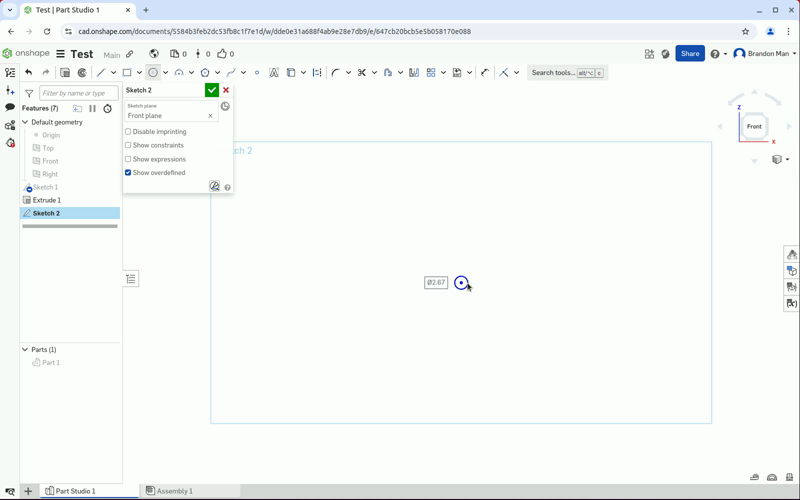
mouse_move(457, 285)
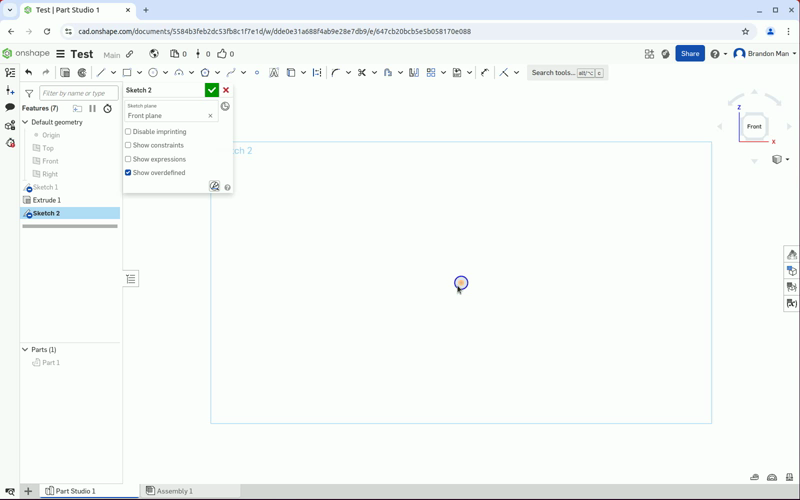
scroll(6)
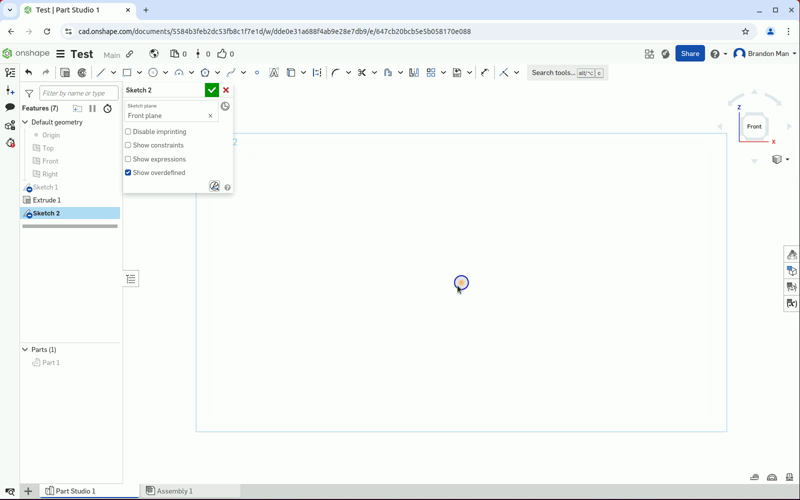
scroll(6)
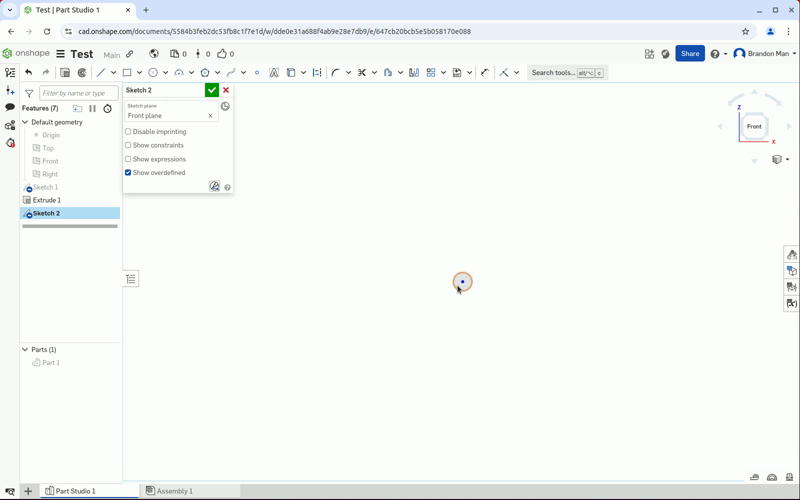
scroll(6)
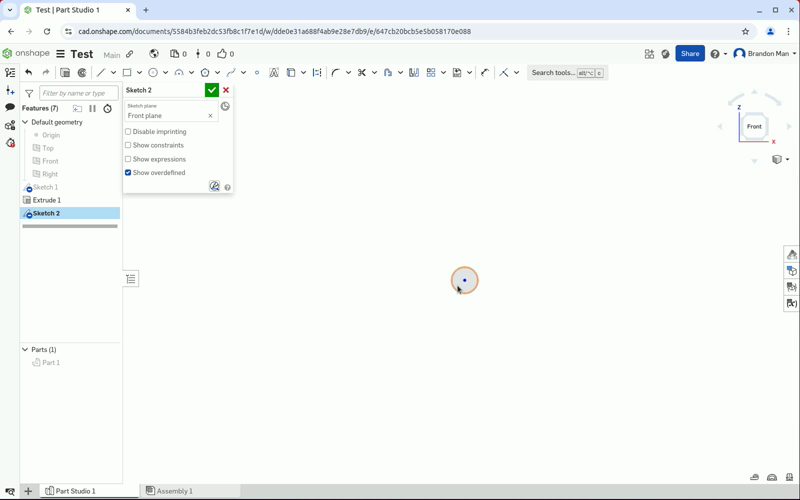
scroll(6)
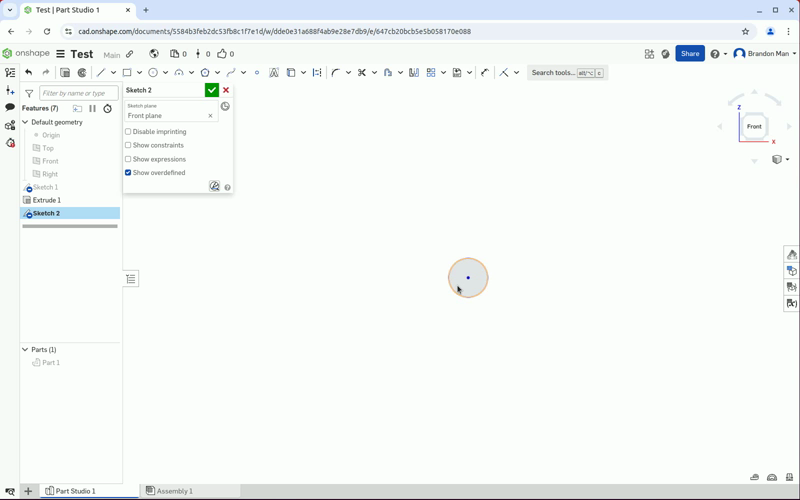
scroll(6)
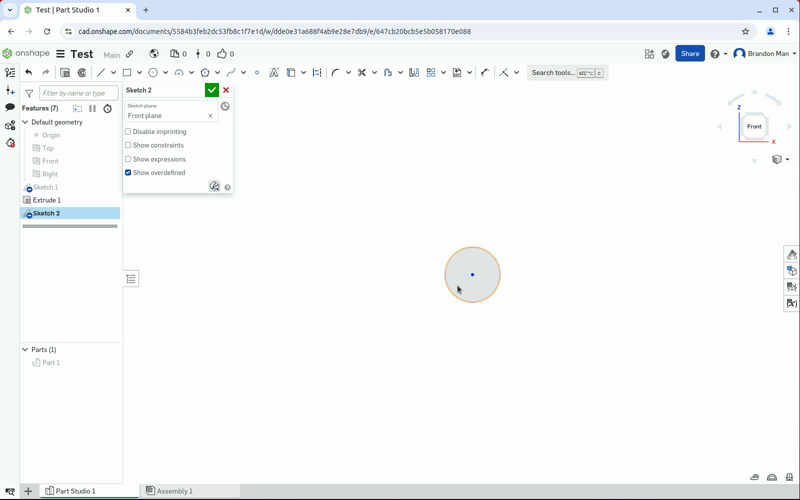
scroll(6)
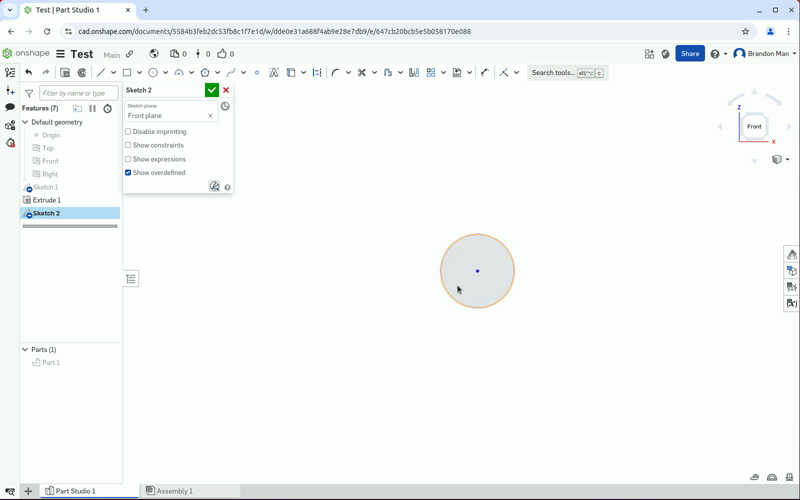
scroll(6)
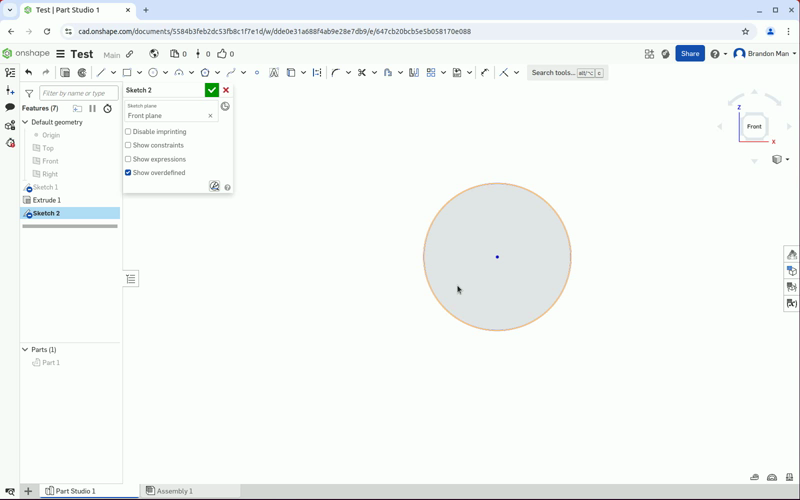
click(457, 285)
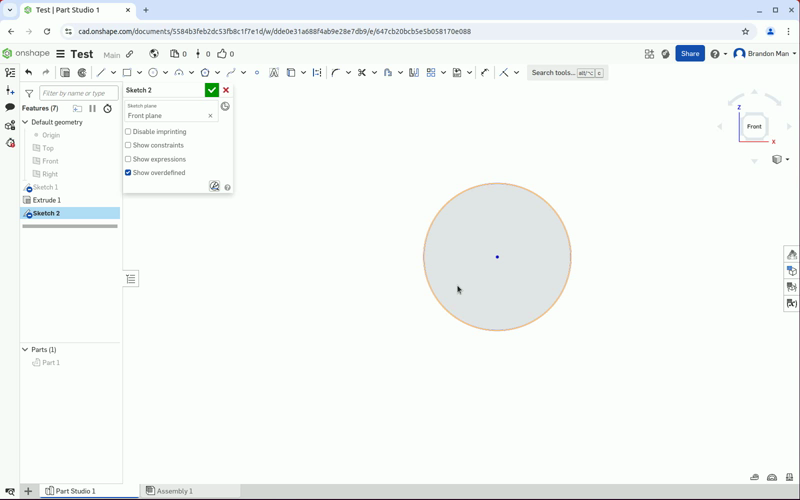
scroll(-6)
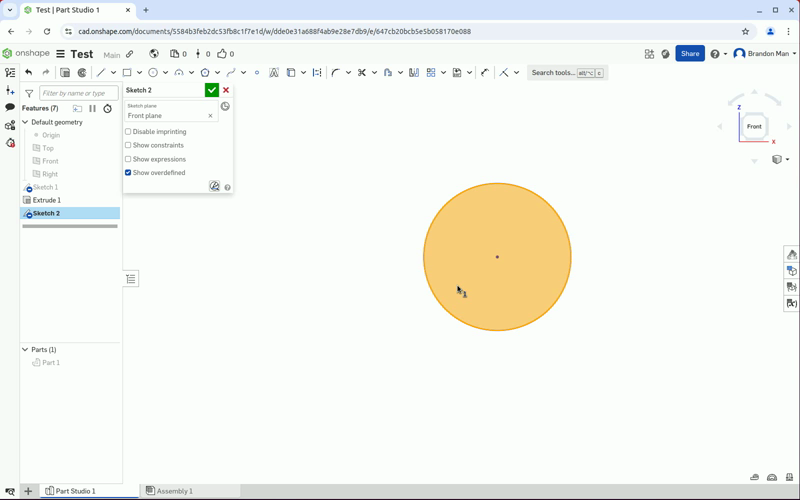
scroll(-6)
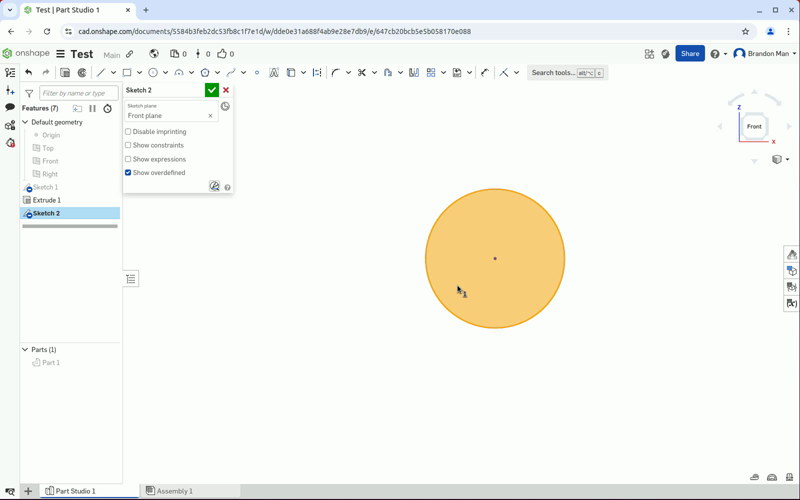
scroll(-6)
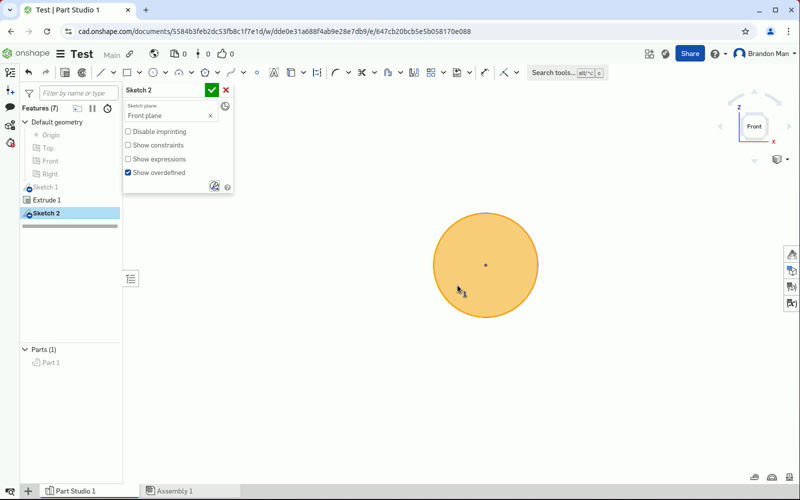
scroll(-6)
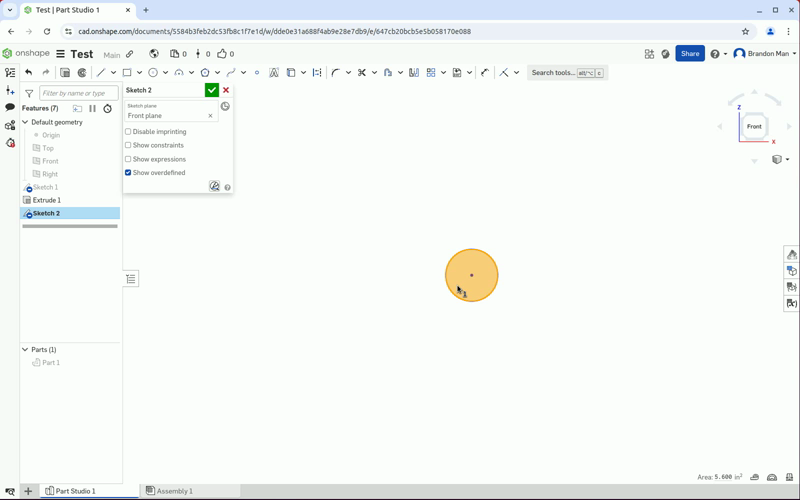
scroll(-6)
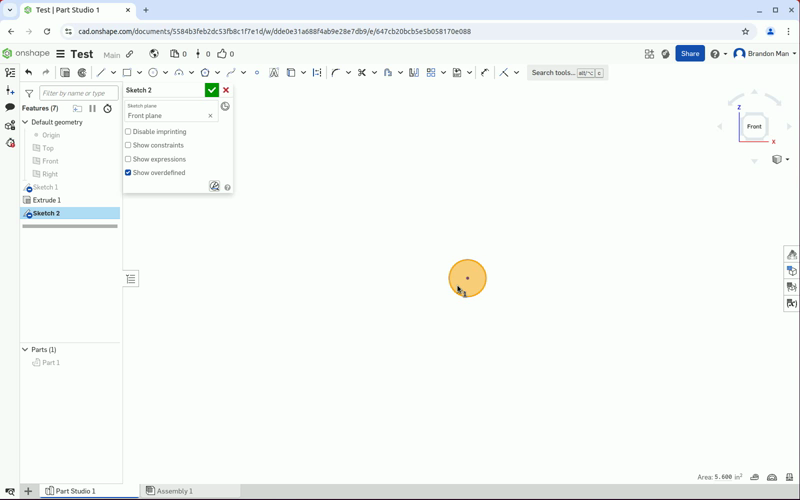
scroll(-6)
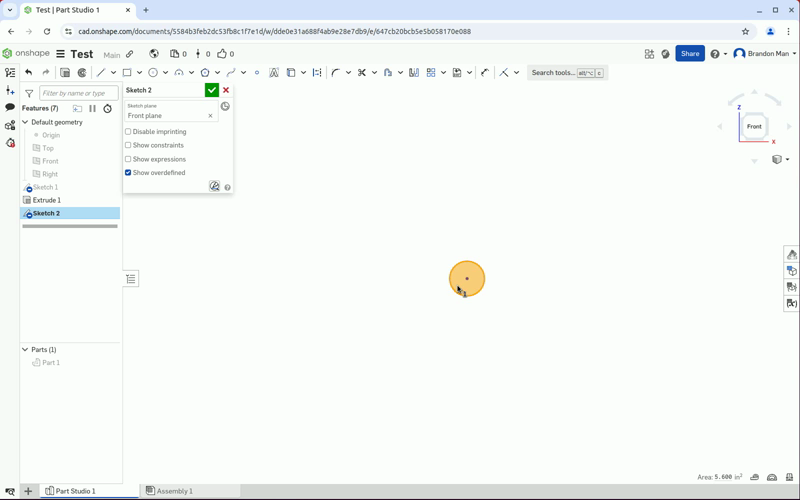
scroll(-6)
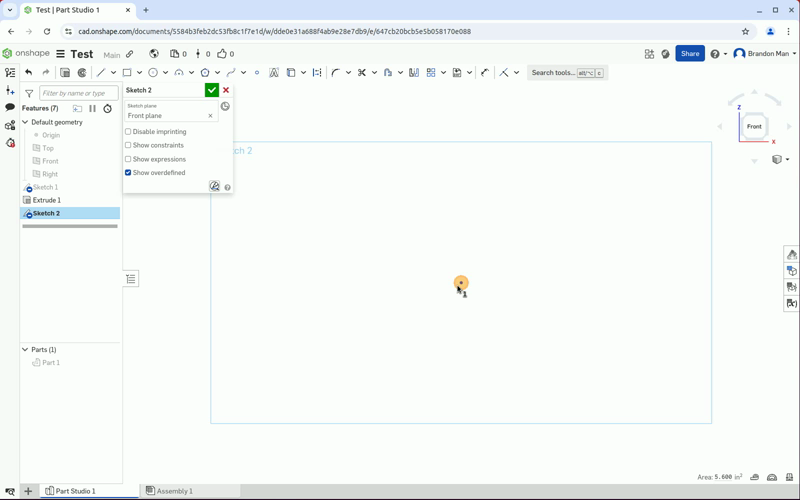
mouse_move(73, 352)
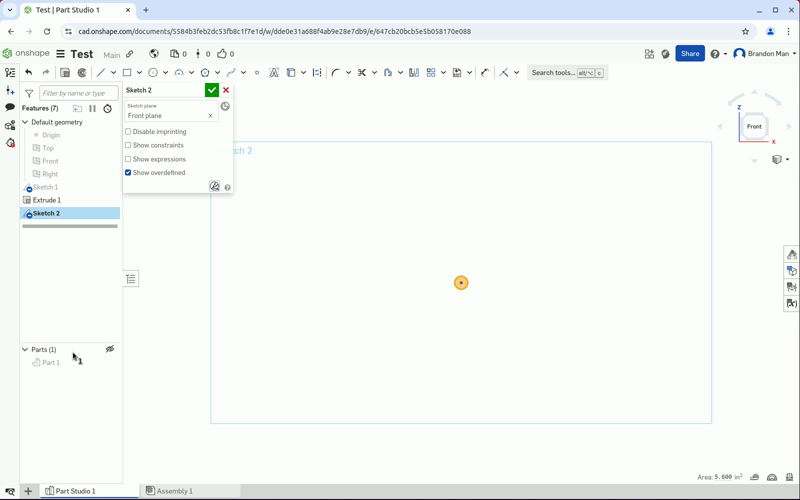
key(shift+y)
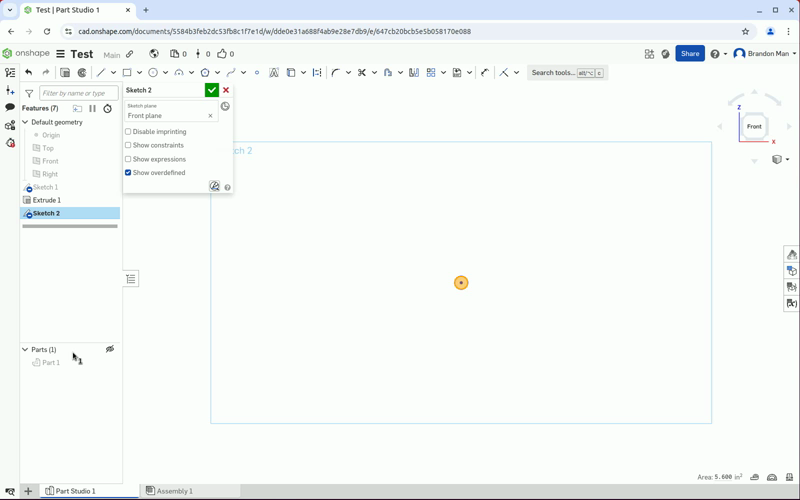
key(shift+e)
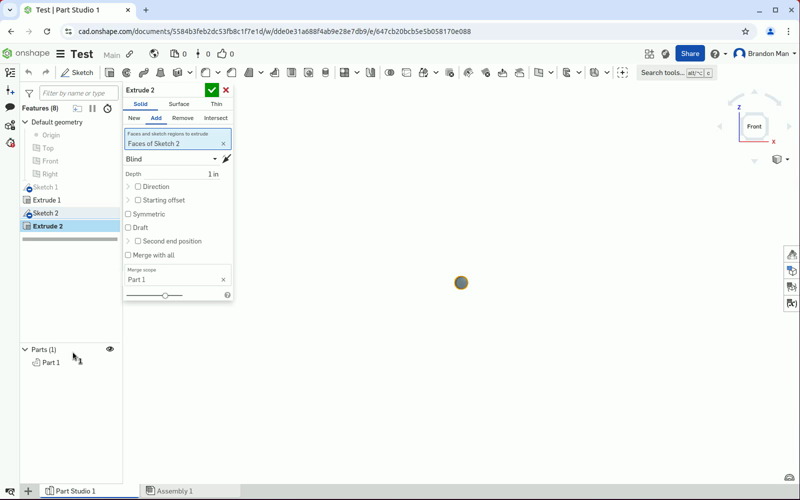
mouse_move(143, 106)
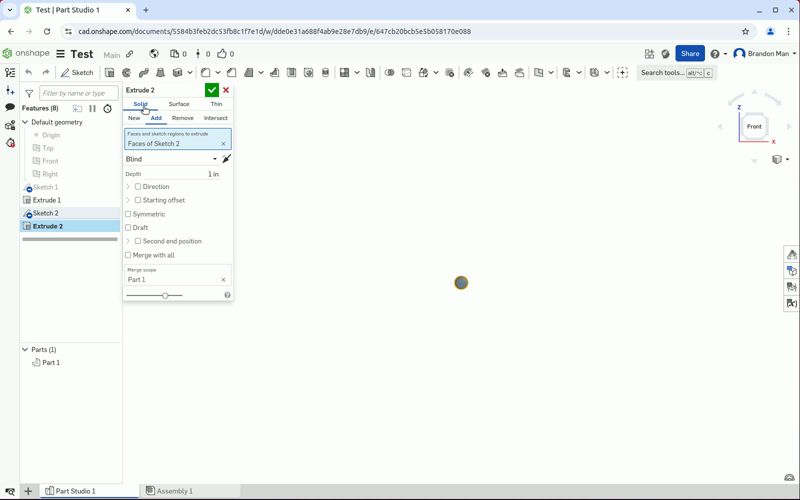
click(143, 106)
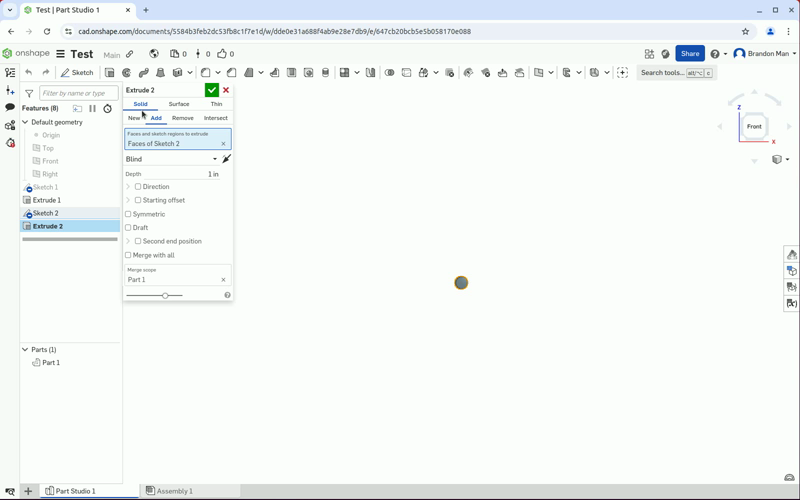
mouse_move(137, 120)
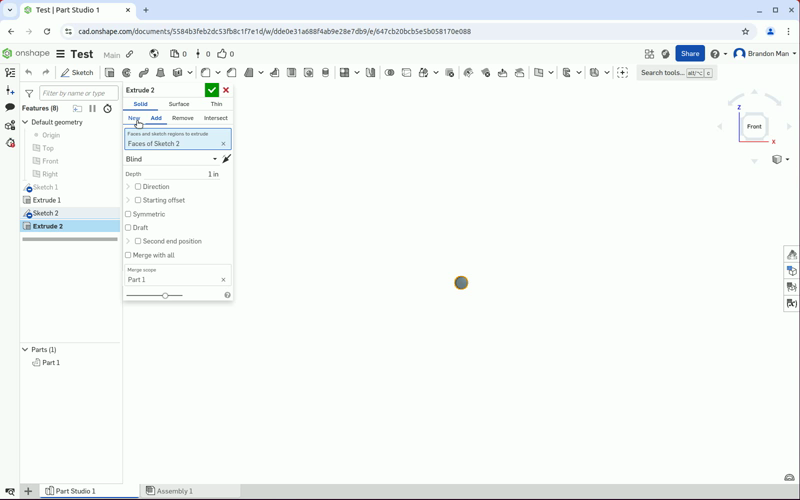
click(137, 120)
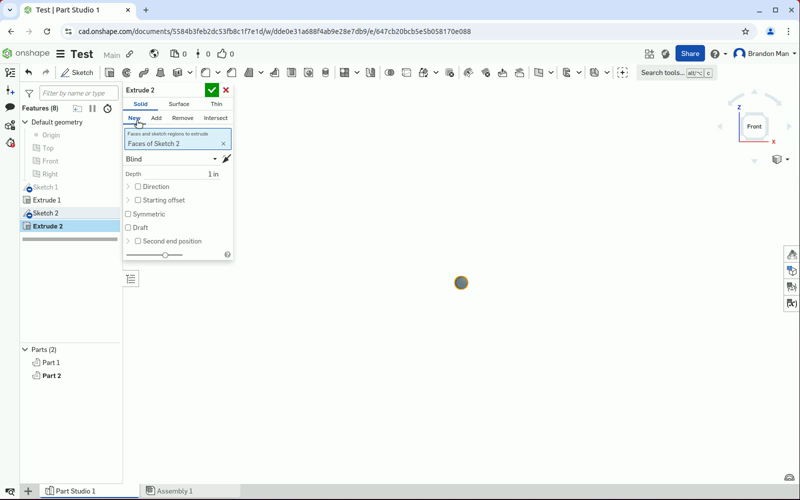
key(tab, 4)
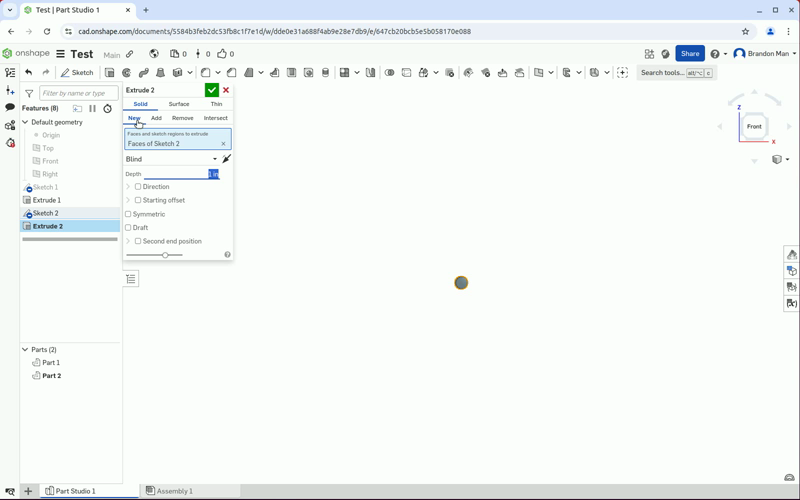
text(3.37)
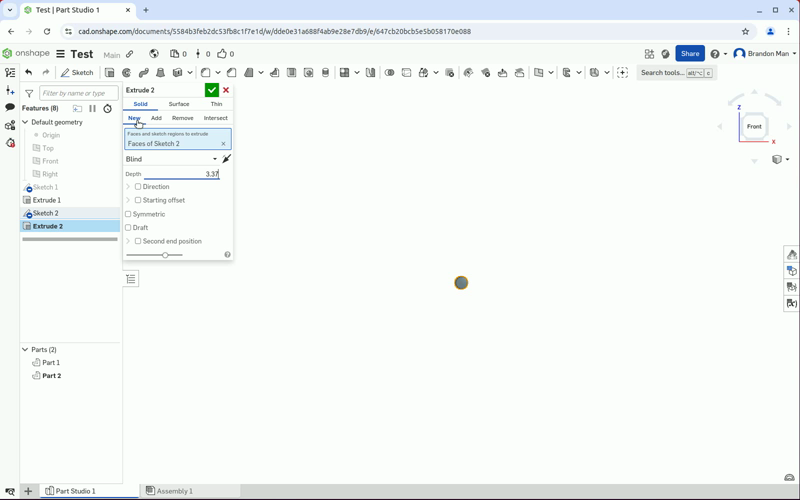
key(enter)
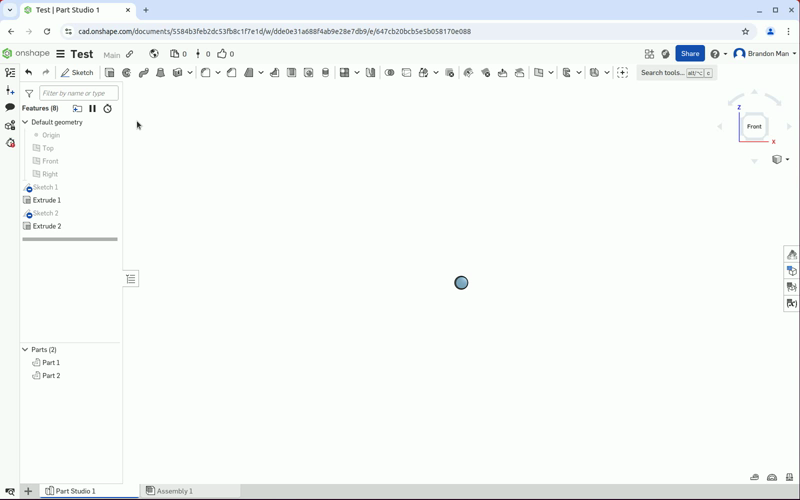
key(shift+h)
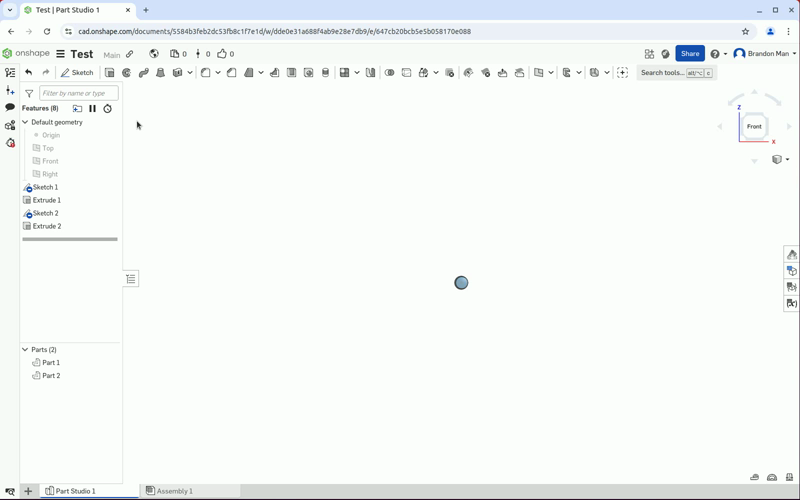
key(shift+h)
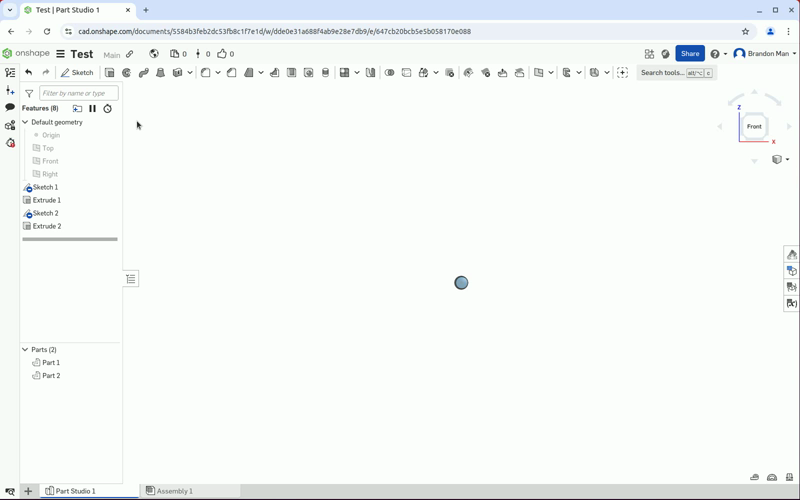
key(shift+7)
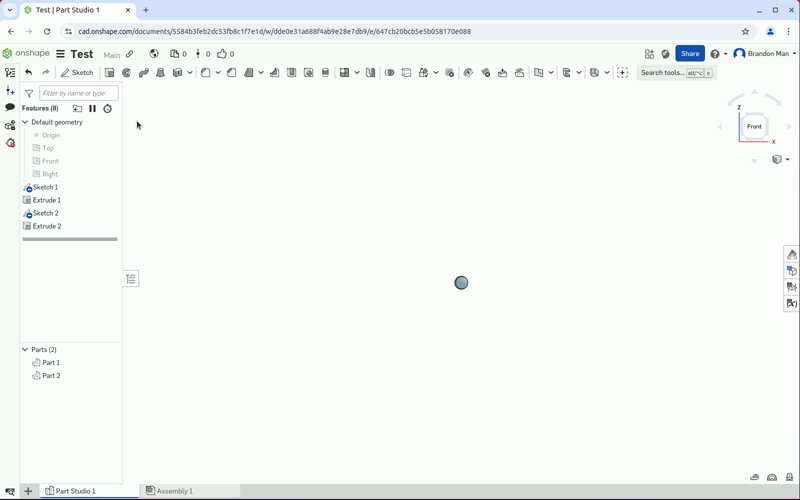
key(left, 2)
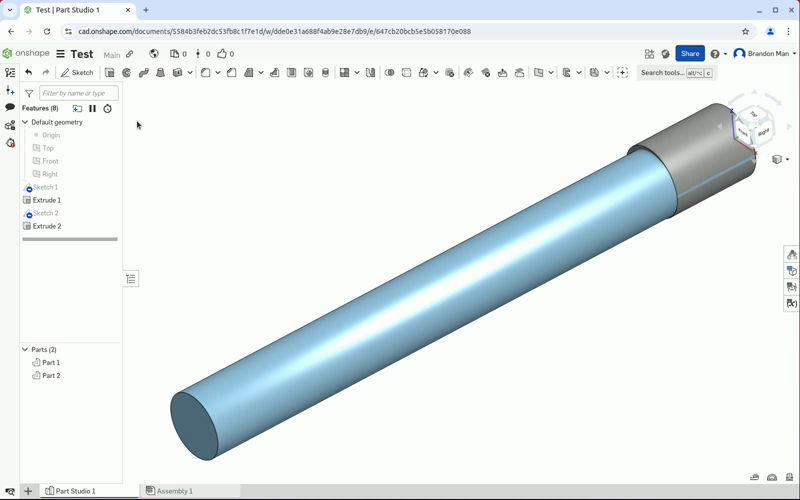
key(down, 2)
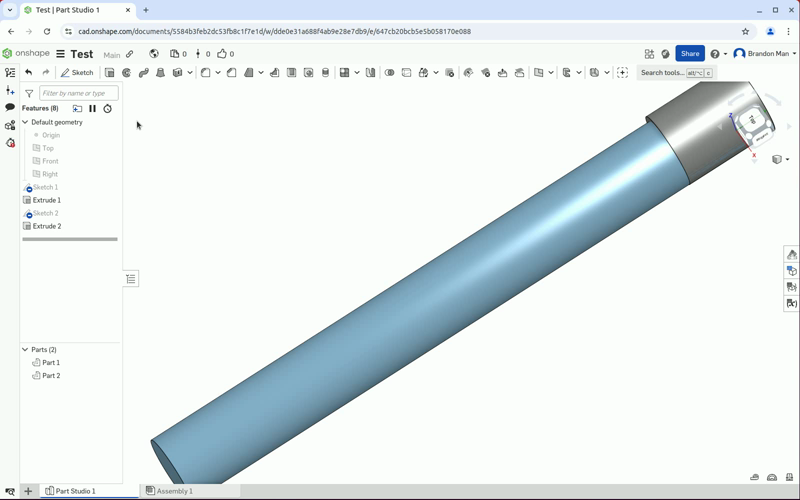
key(up, 2)
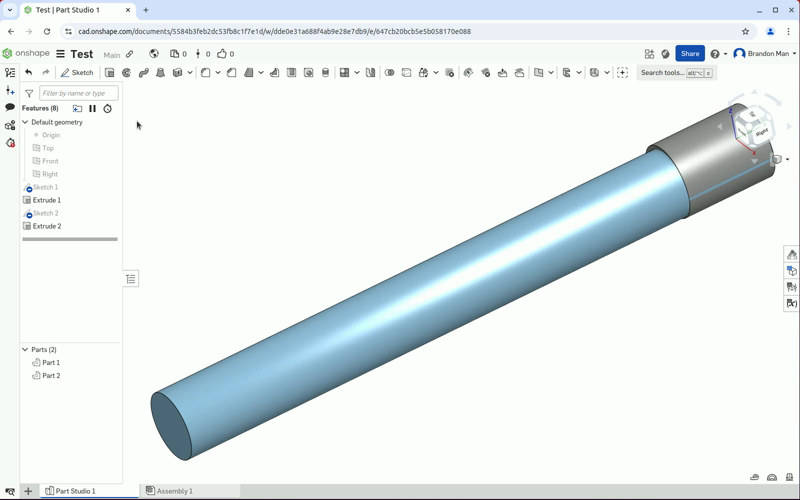
key(right, 2)
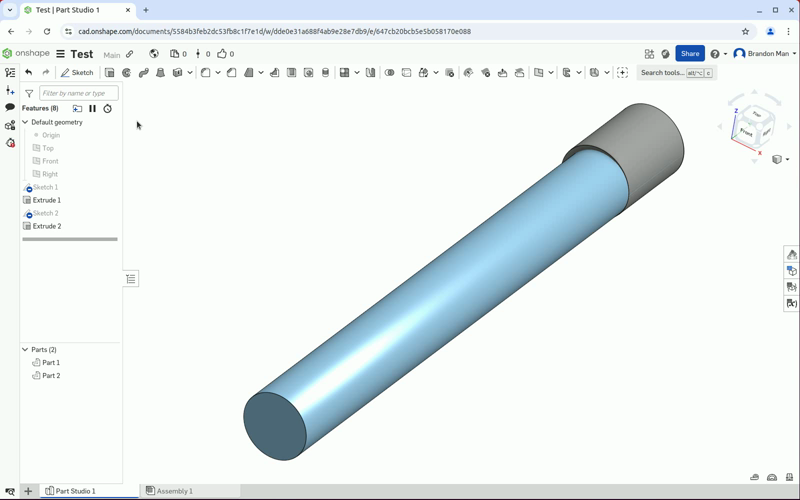
mouse_move(73, 189)
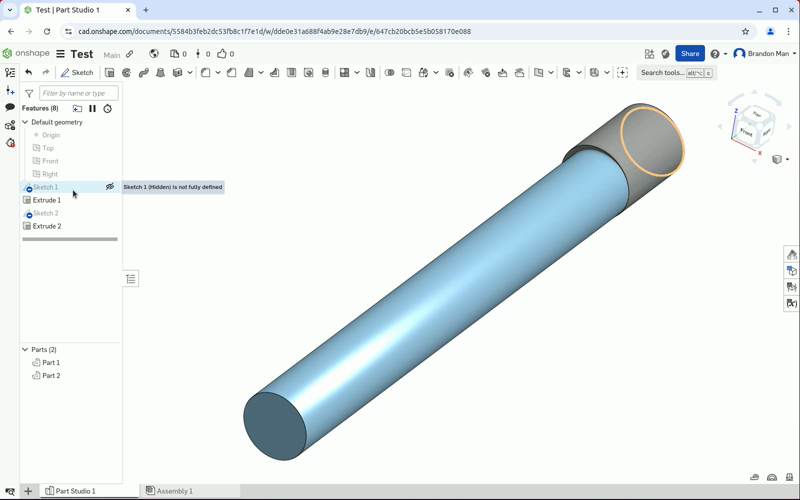
click(73, 189)